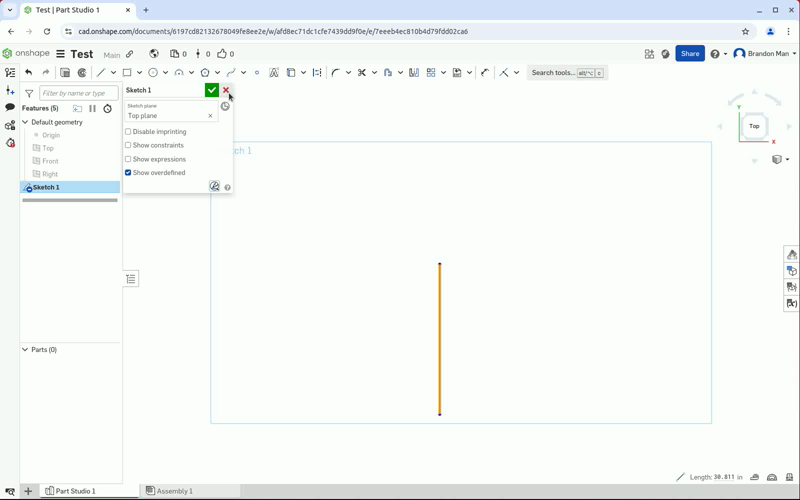
key(shift+h)
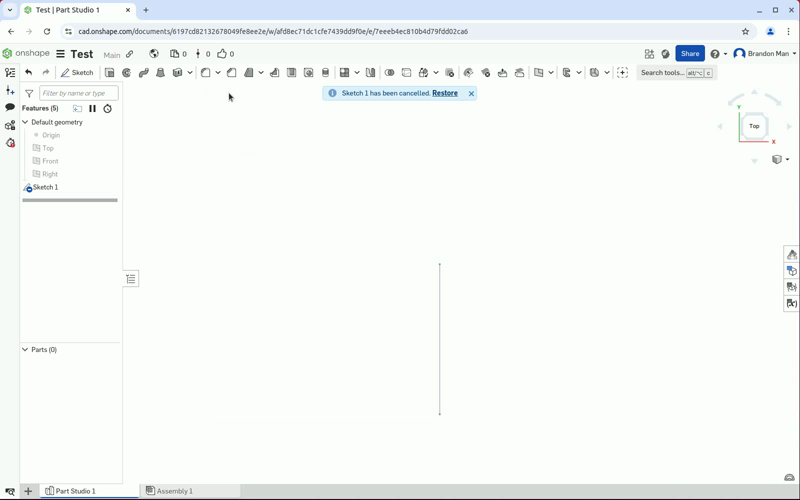
key(shift+s)
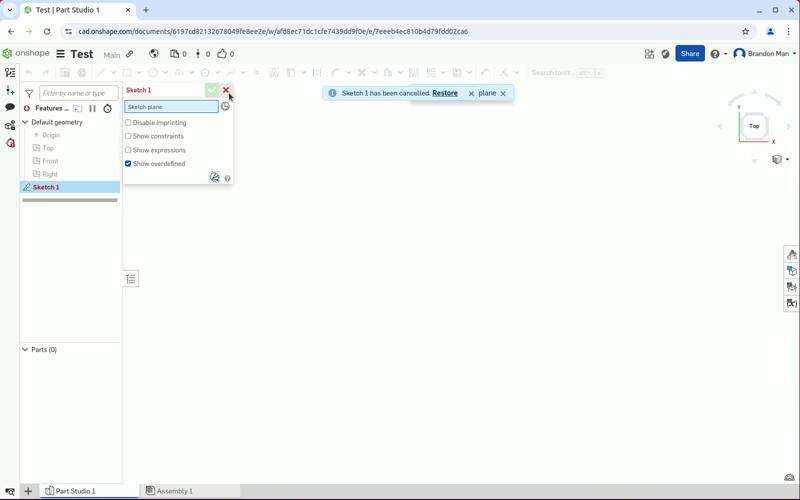
mouse_move(73, 150)
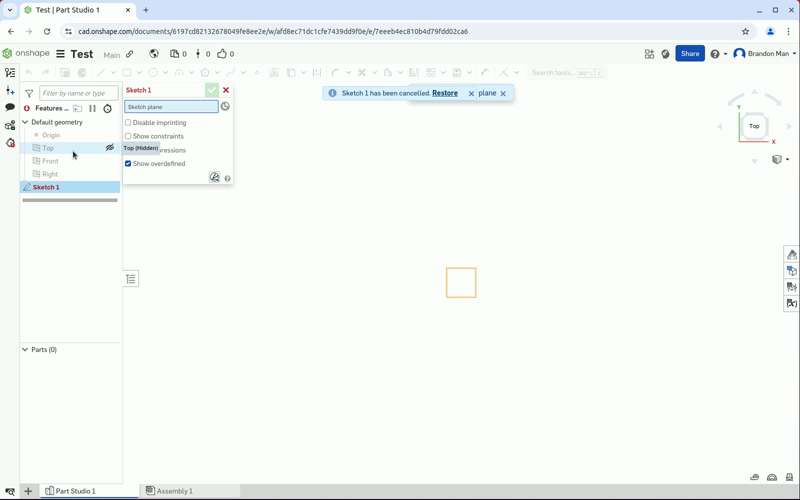
click(73, 150)
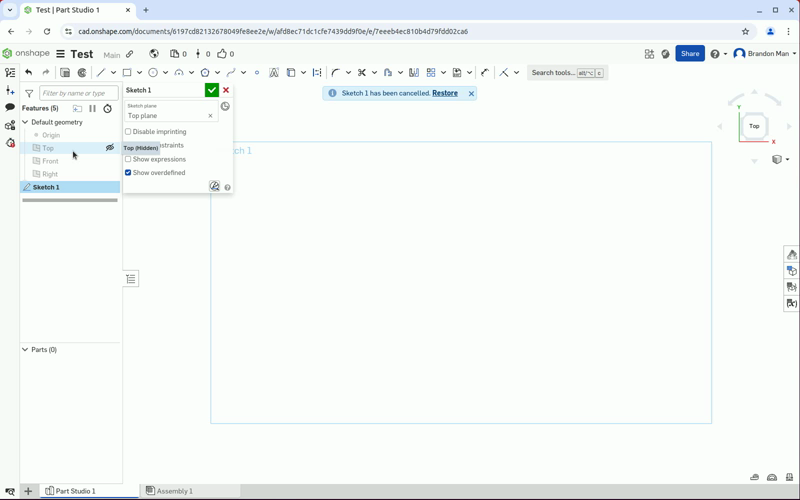
mouse_move(73, 352)
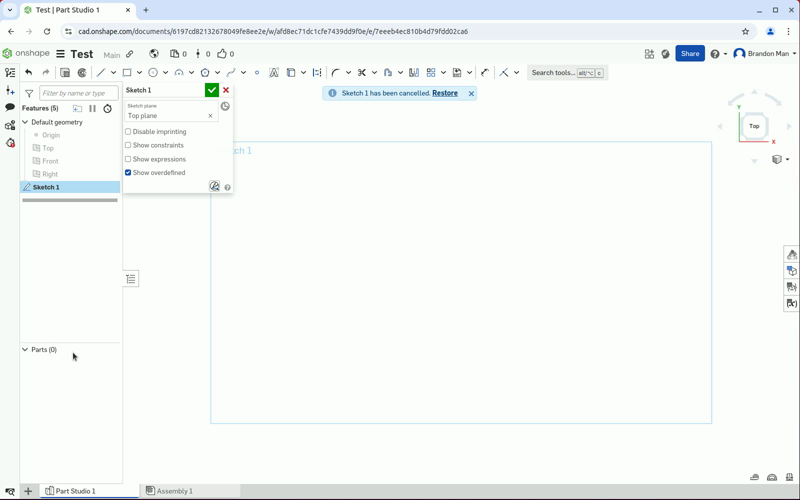
key(y)
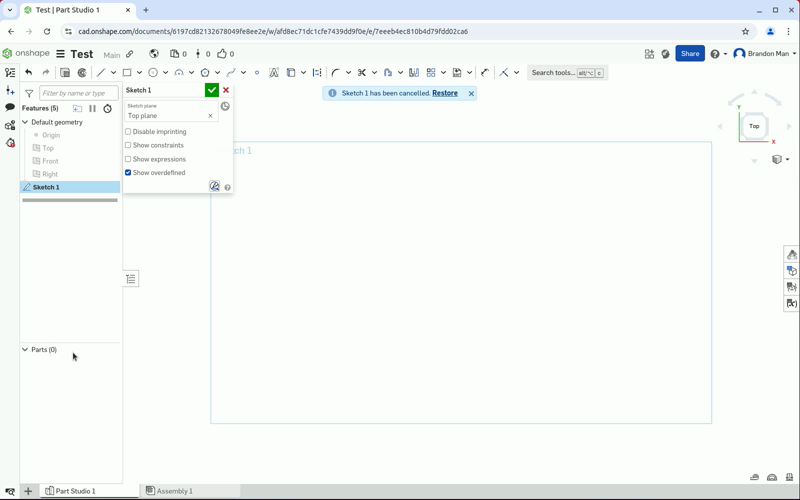
key(c)
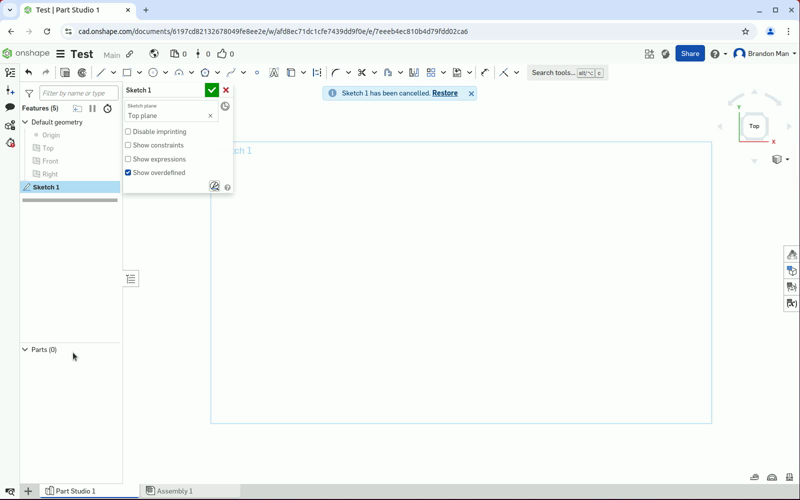
key_down(shift)
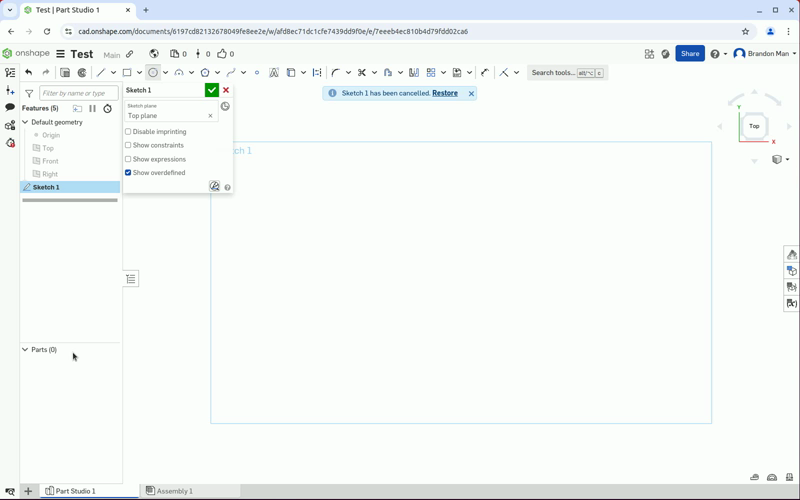
mouse_move(461, 282)
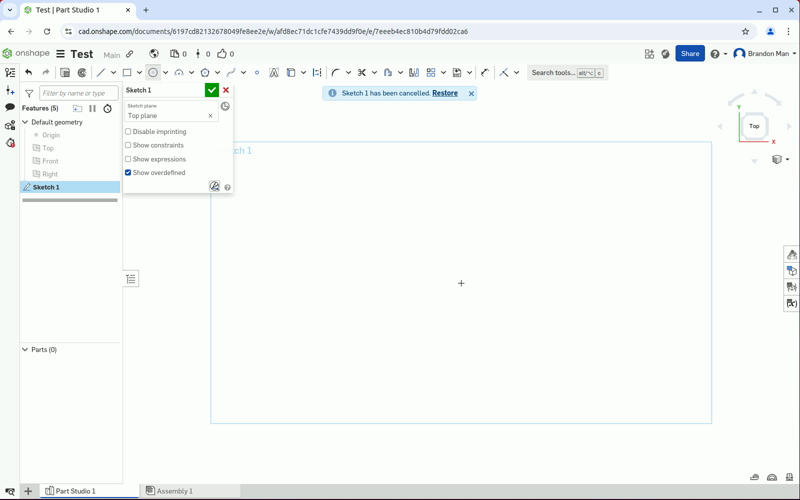
click(461, 282)
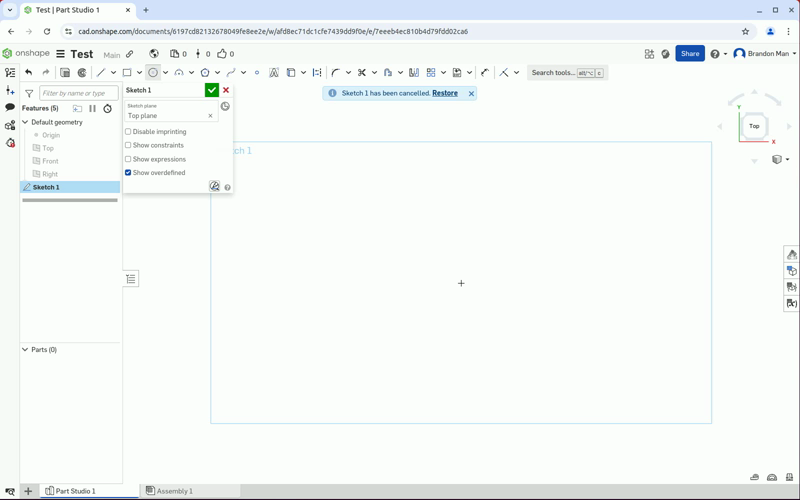
key_up(shift)
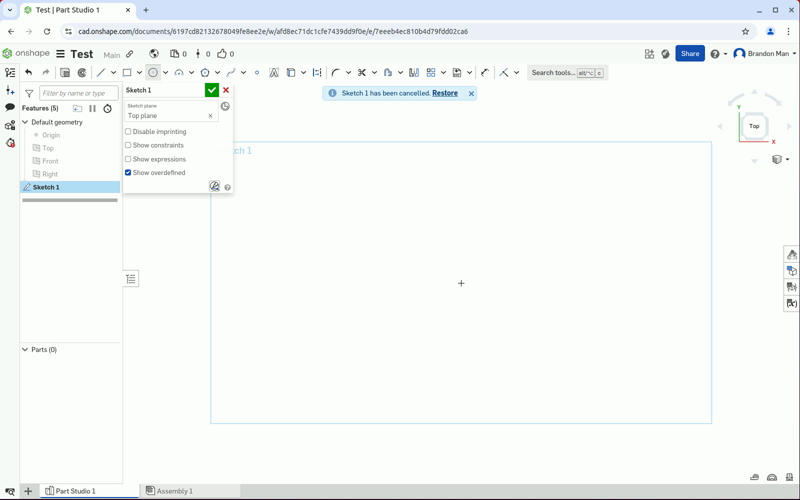
mouse_move(574, 282)
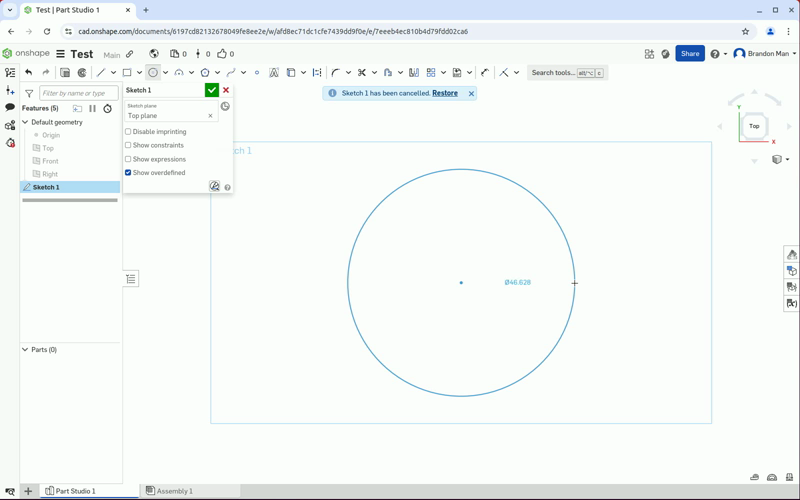
click(574, 282)
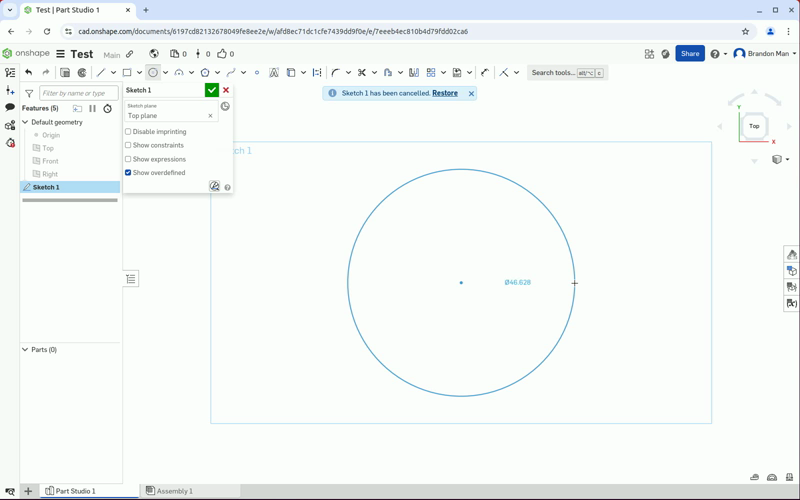
key(esc)
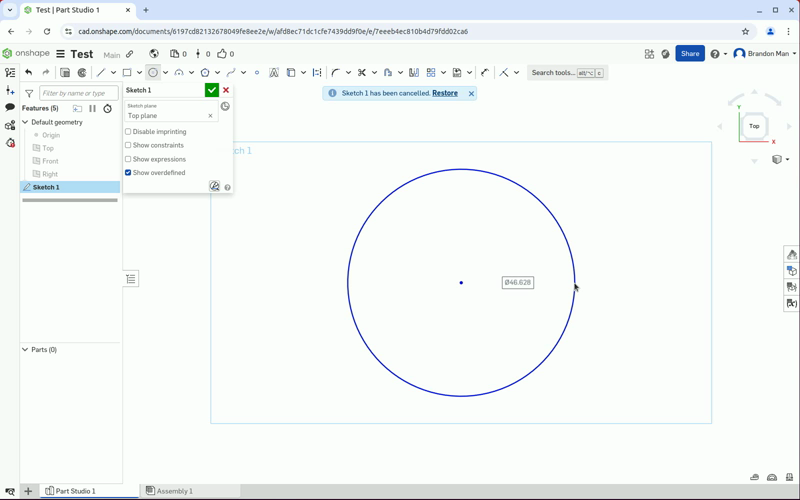
mouse_move(497, 307)
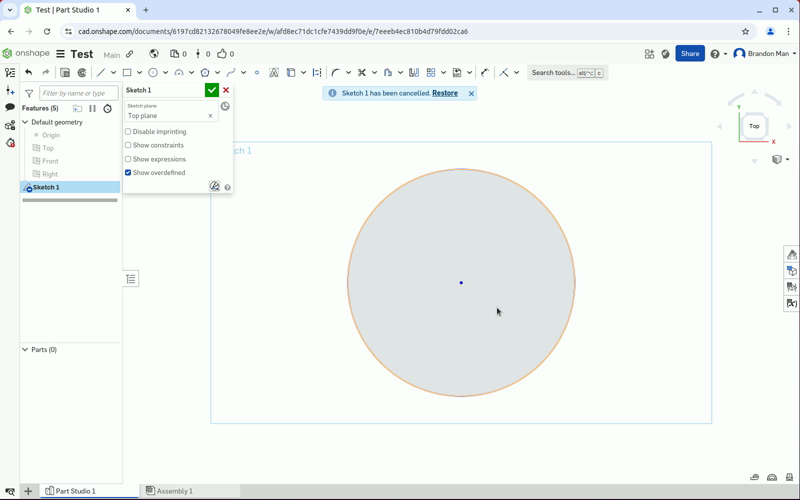
click(497, 307)
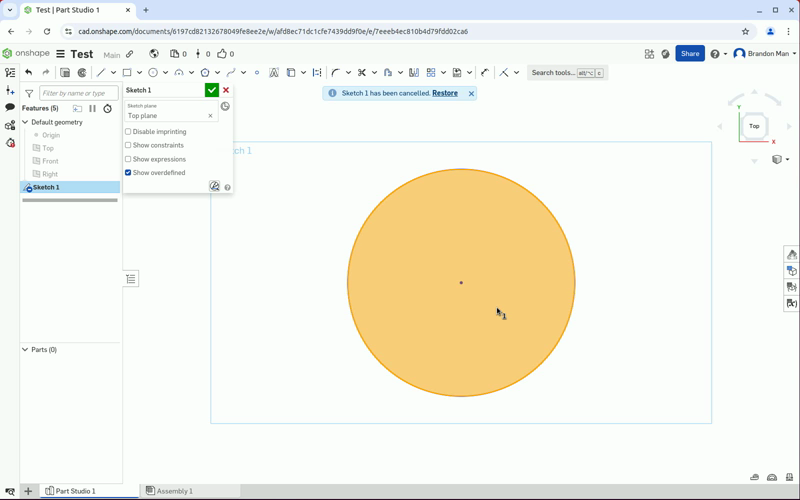
mouse_move(73, 352)
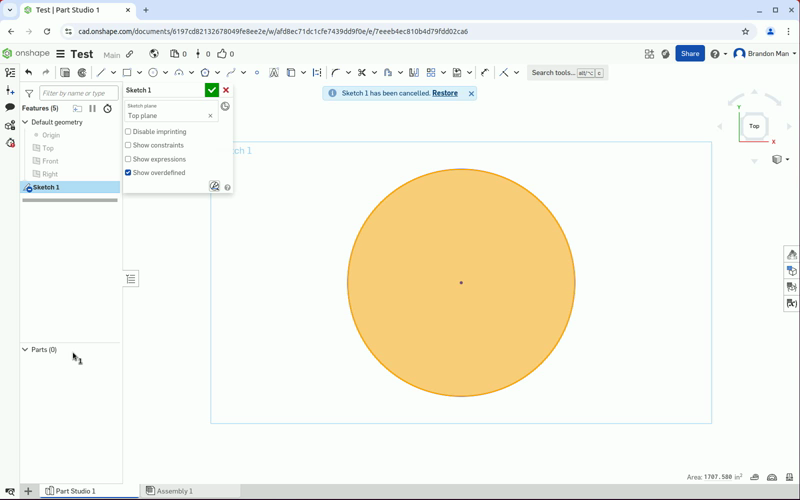
key(shift+y)
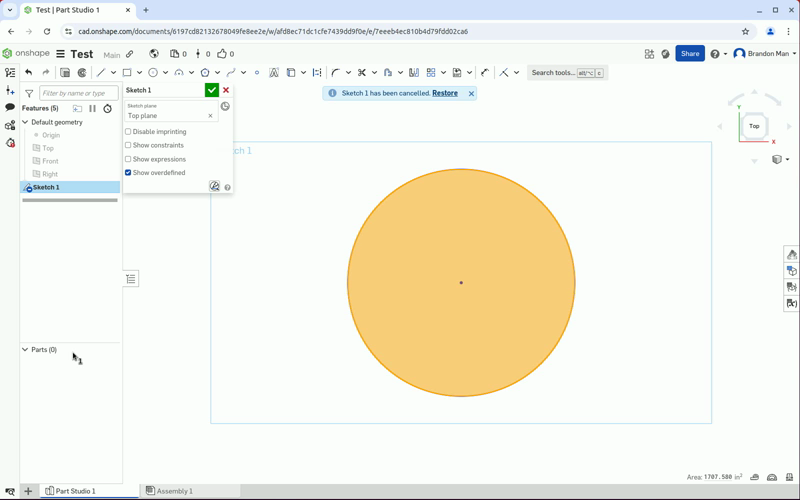
key(shift+e)
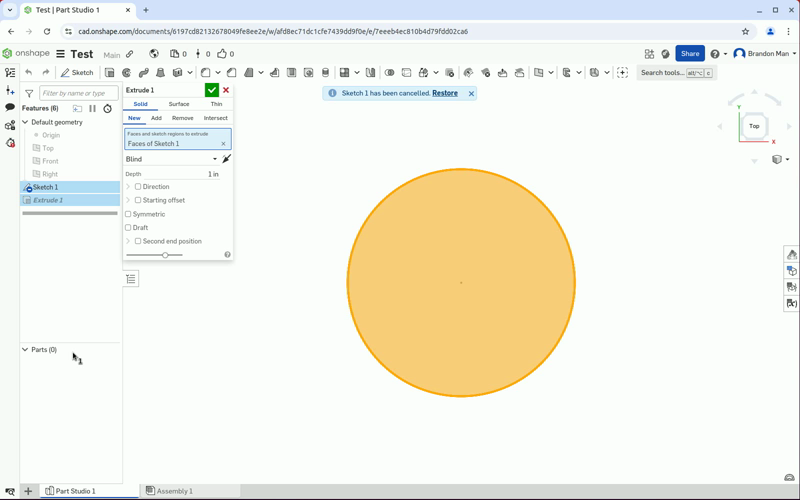
mouse_move(143, 106)
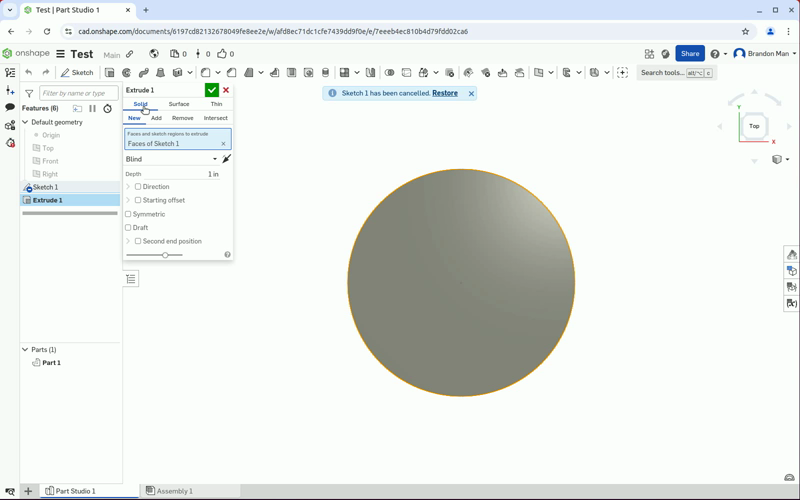
click(143, 106)
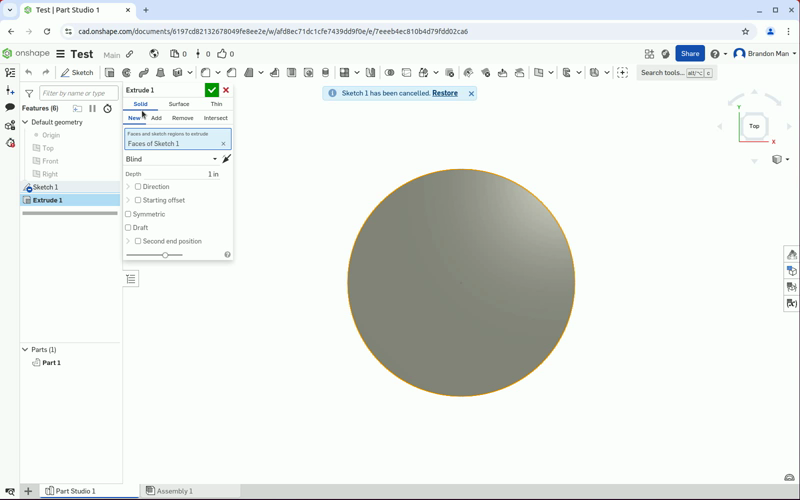
mouse_move(137, 120)
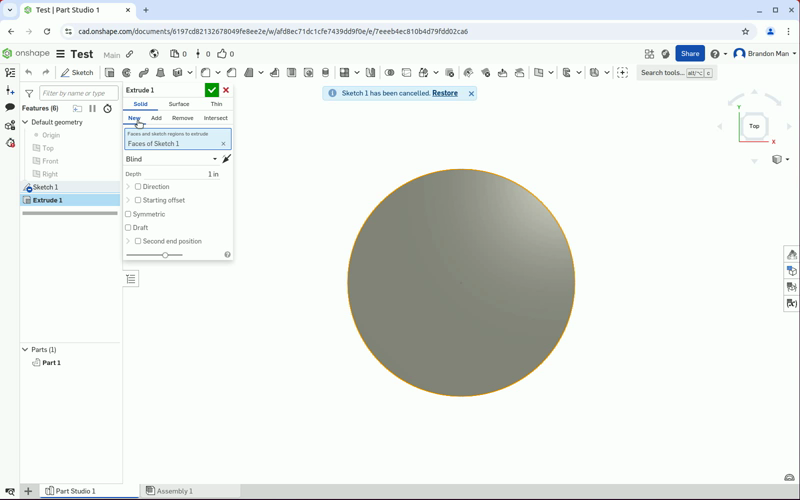
click(137, 120)
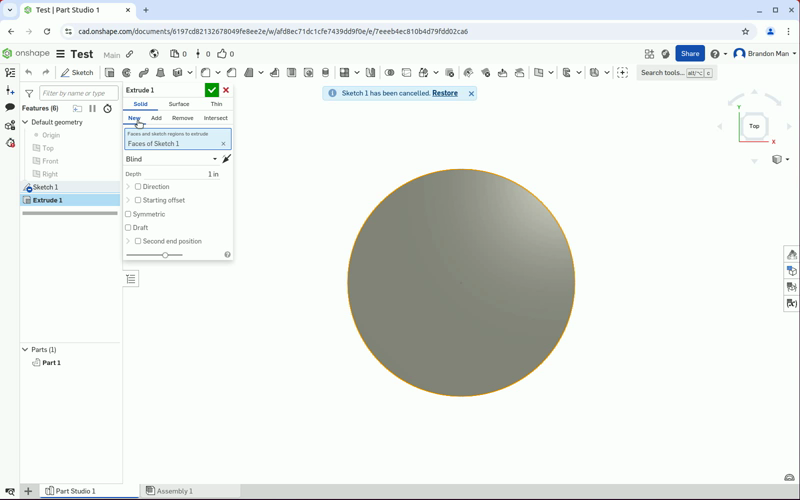
key(tab, 4)
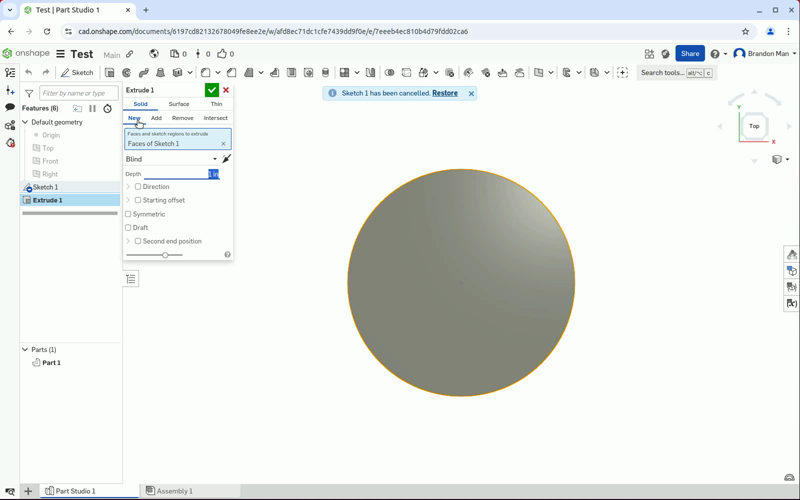
text(3.37)
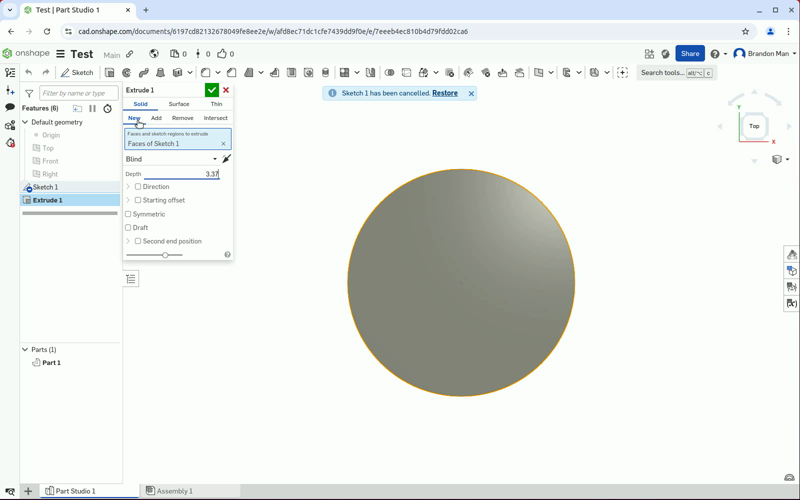
key(enter)
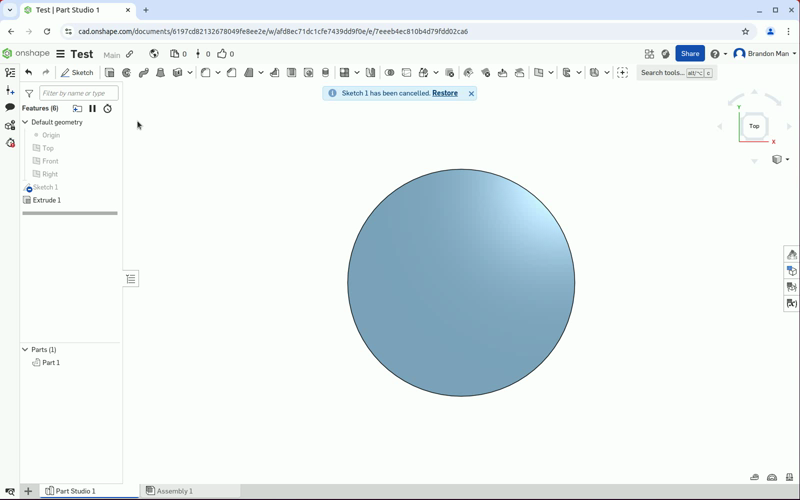
key(shift+h)
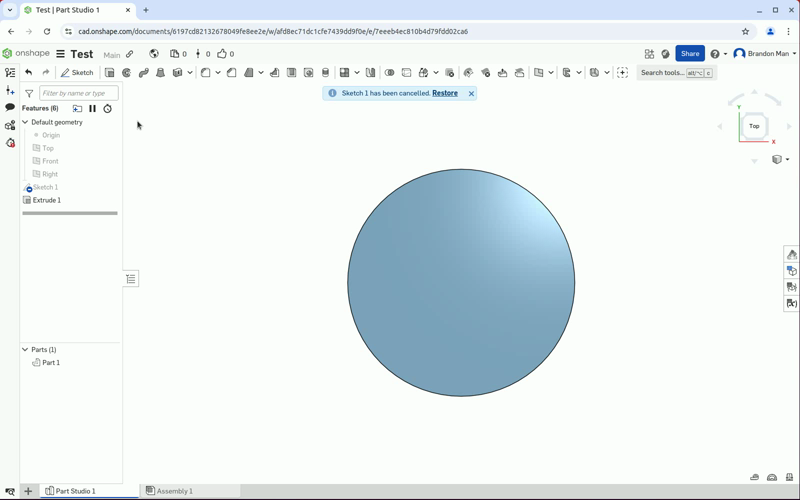
key(shift+h)
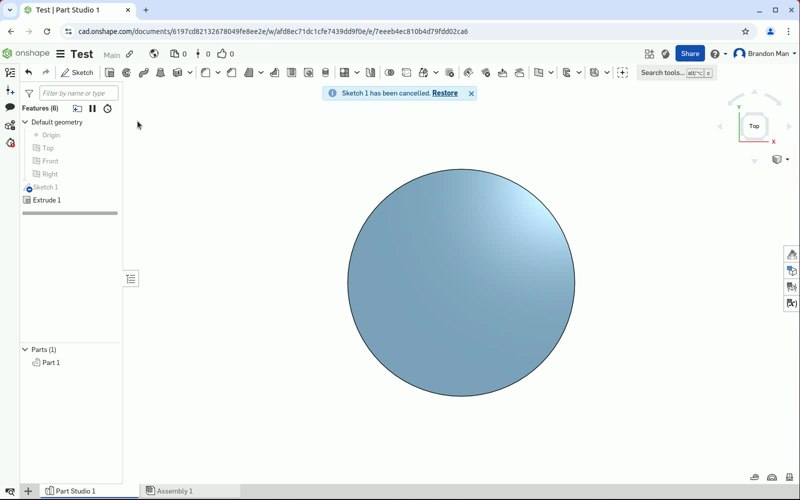
mouse_move(73, 189)
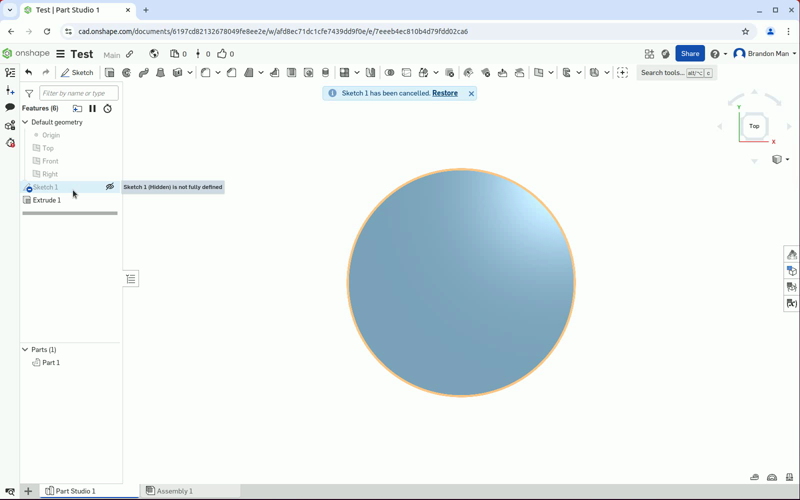
click(73, 189)
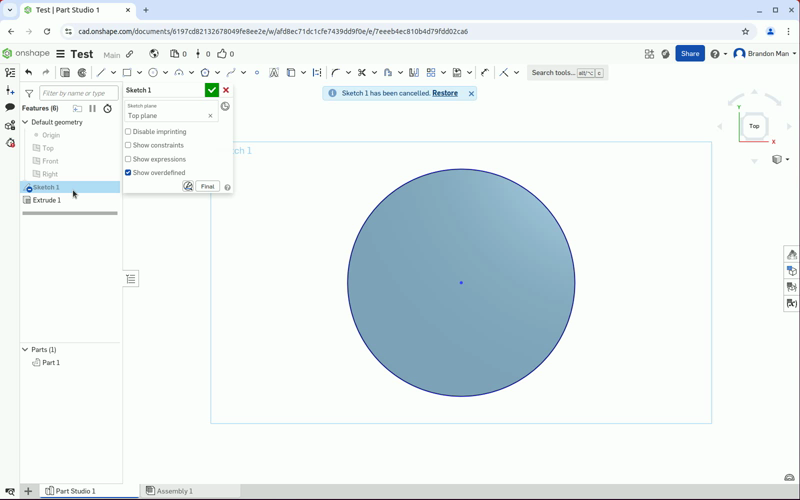
mouse_move(229, 92)
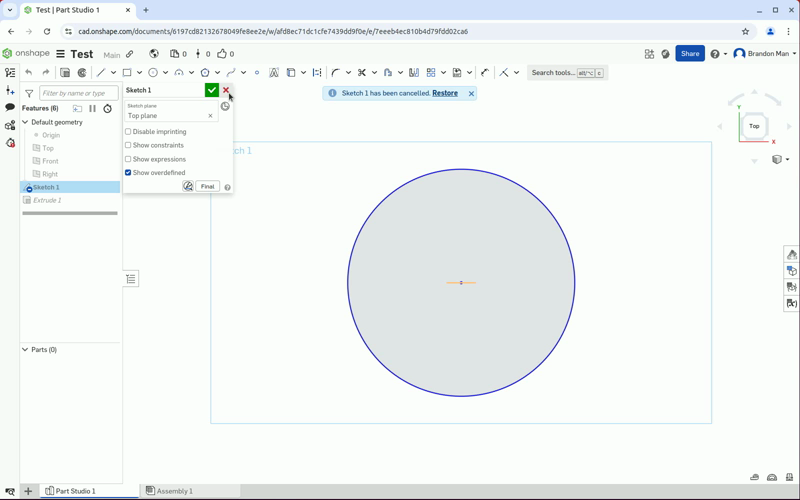
click(229, 92)
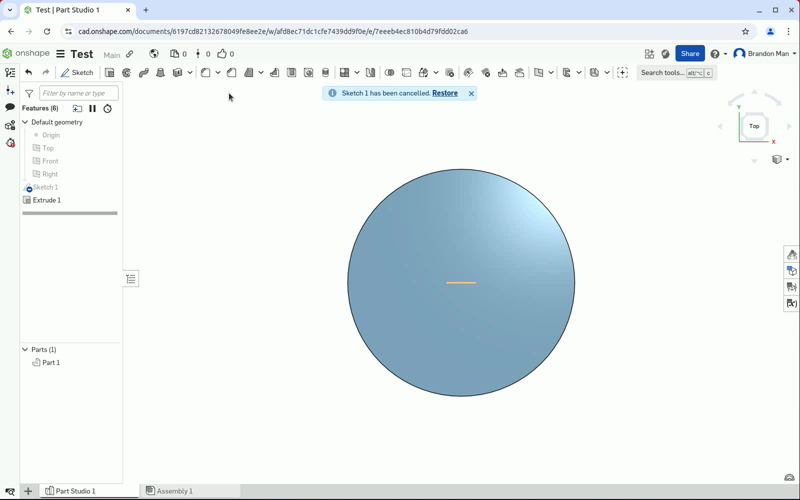
mouse_move(541, 75)
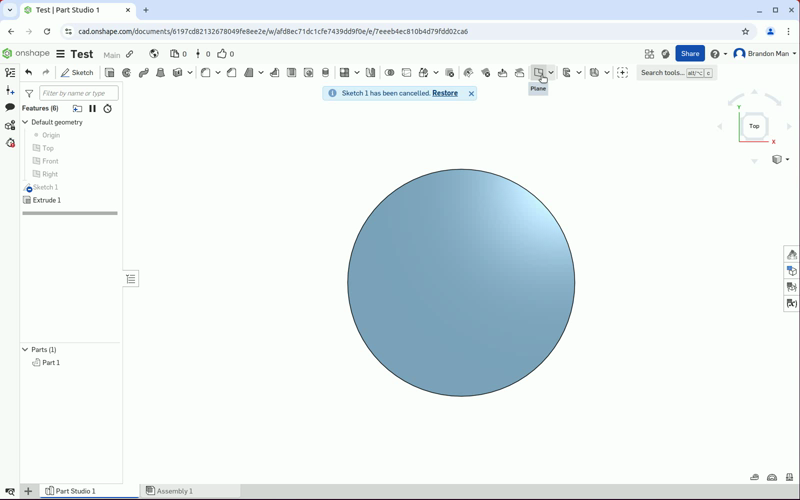
click(541, 75)
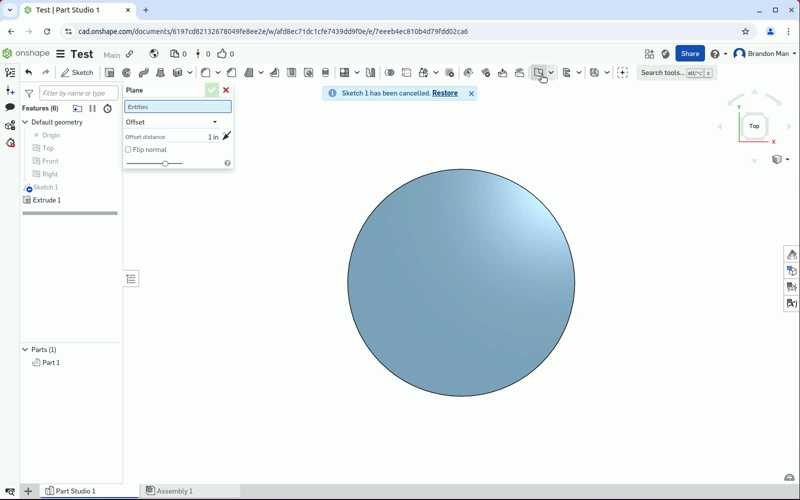
mouse_move(73, 150)
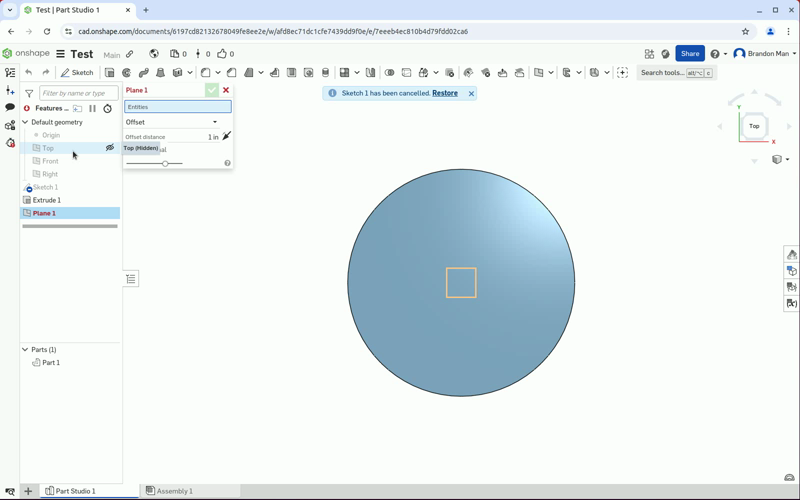
click(73, 150)
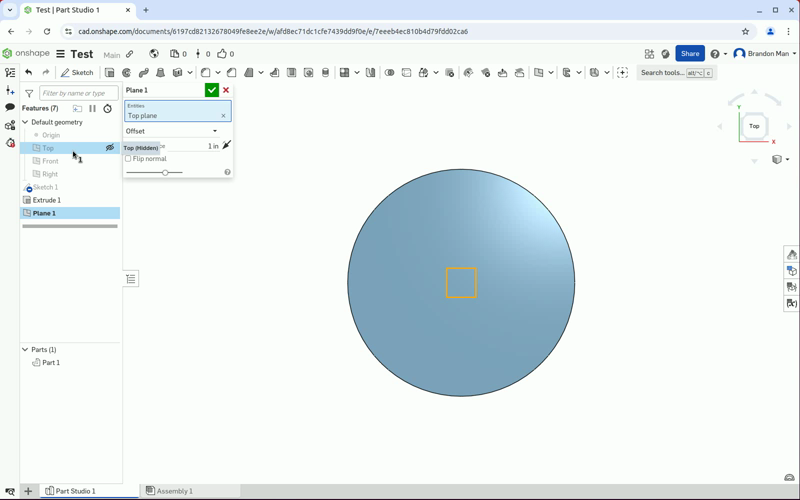
key(tab, 2)
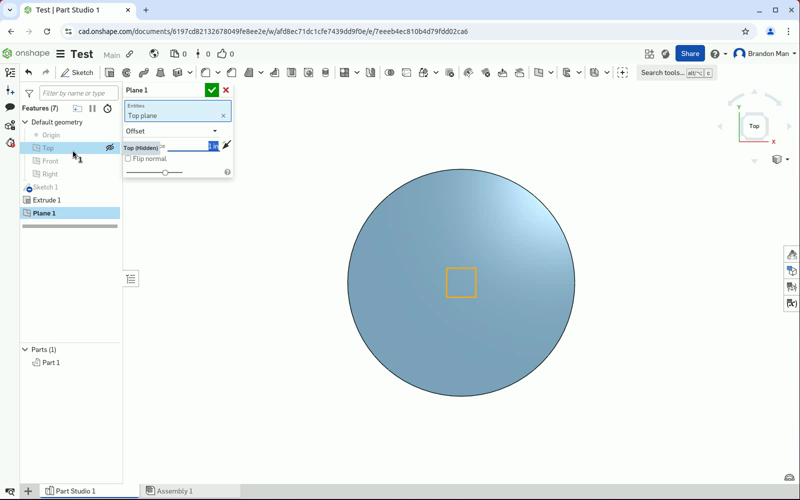
text(3.358)
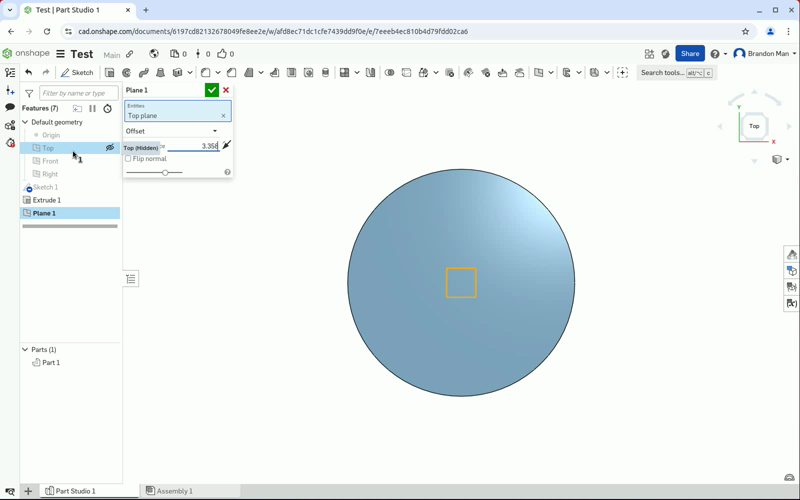
key(enter, 2)
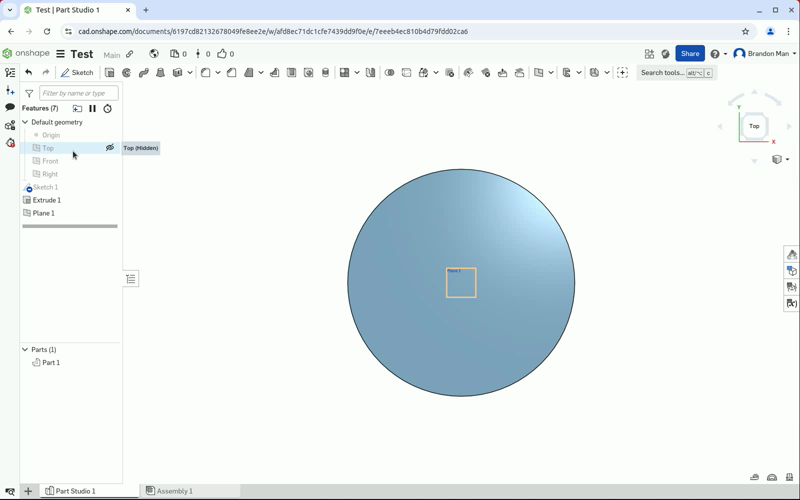
key(shift+s)
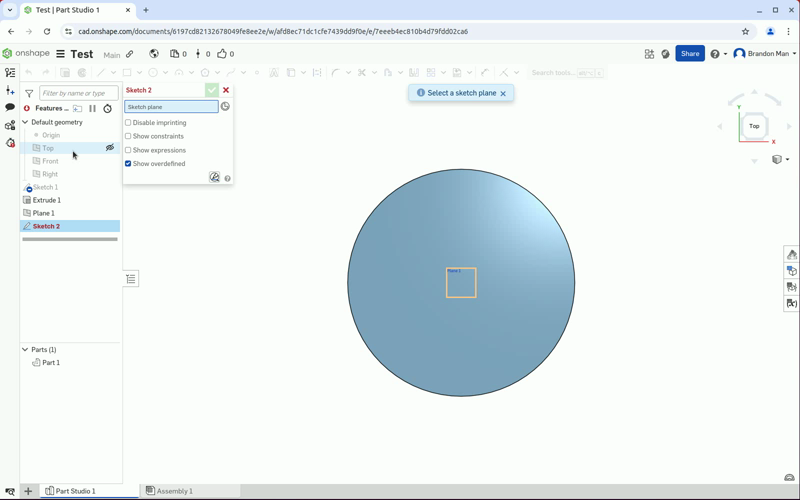
mouse_move(73, 215)
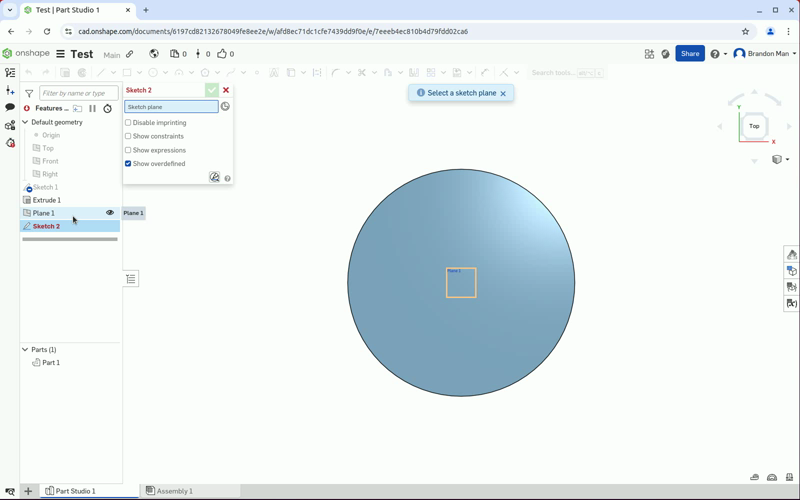
click(73, 215)
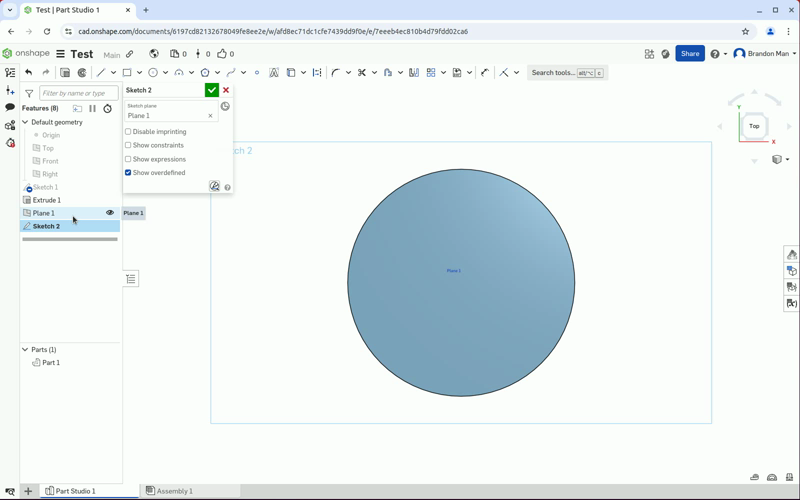
mouse_move(73, 352)
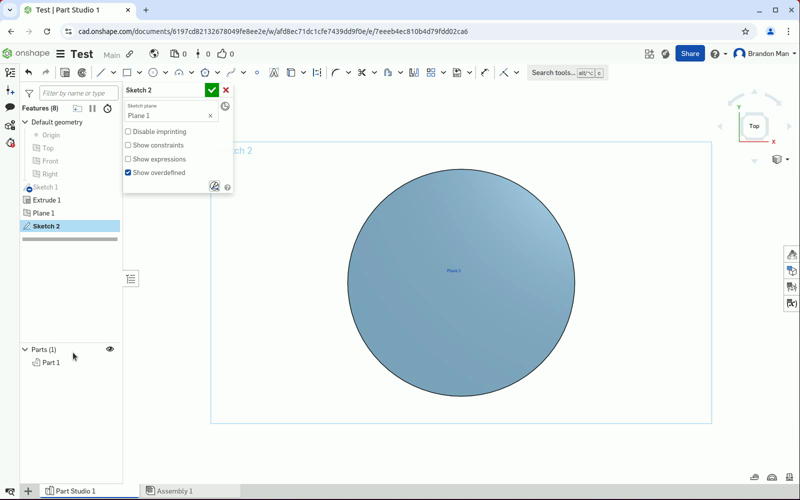
key(y)
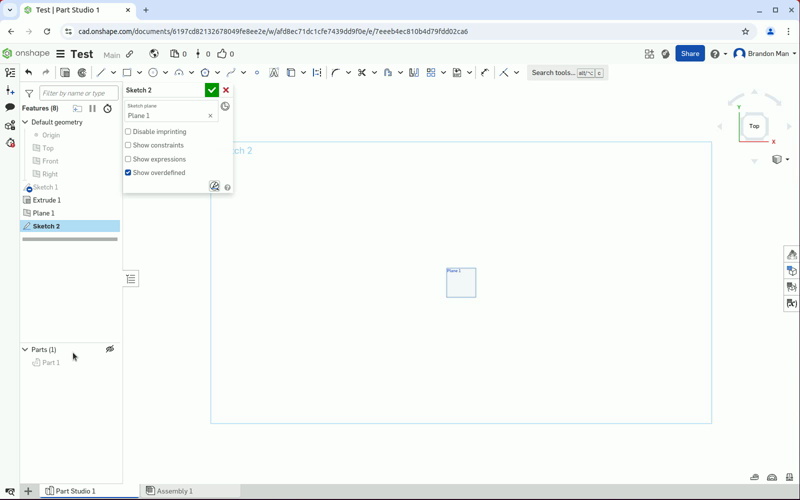
key(c)
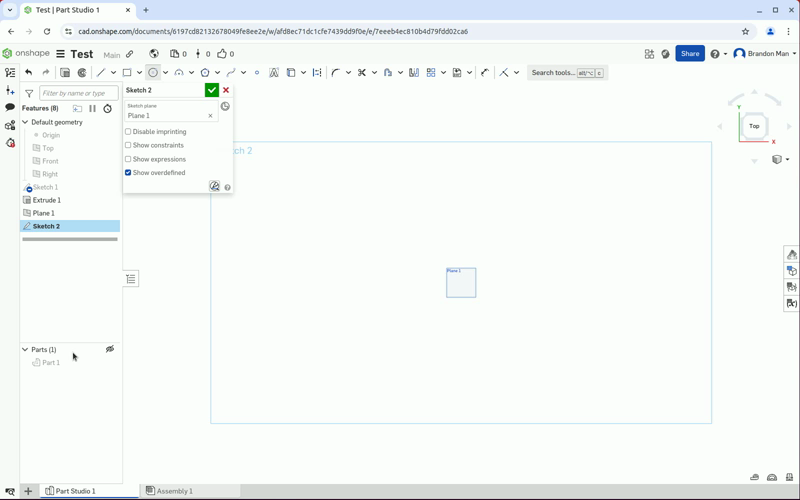
key_down(shift)
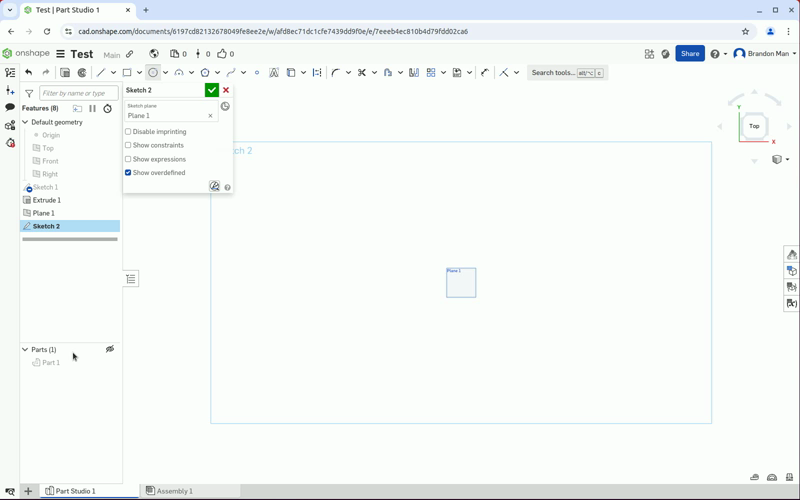
mouse_move(460, 282)
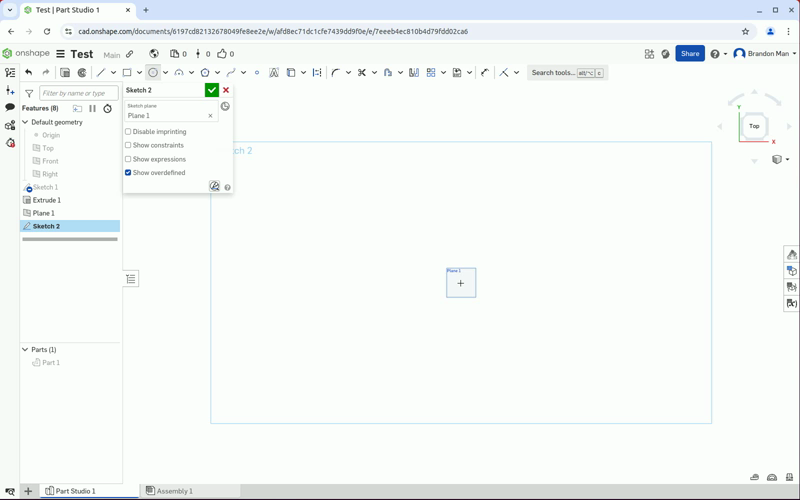
click(460, 282)
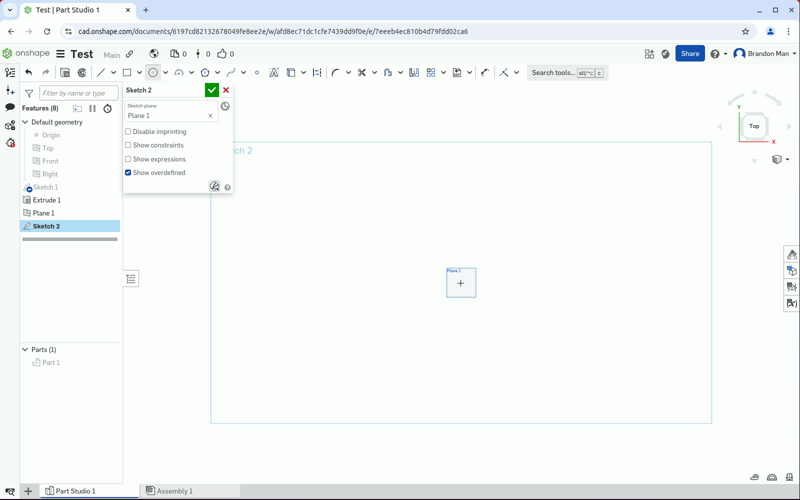
key_up(shift)
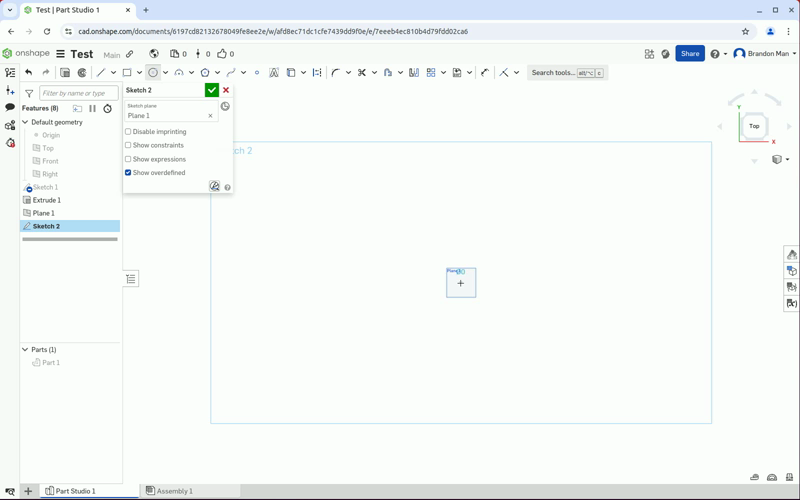
mouse_move(554, 282)
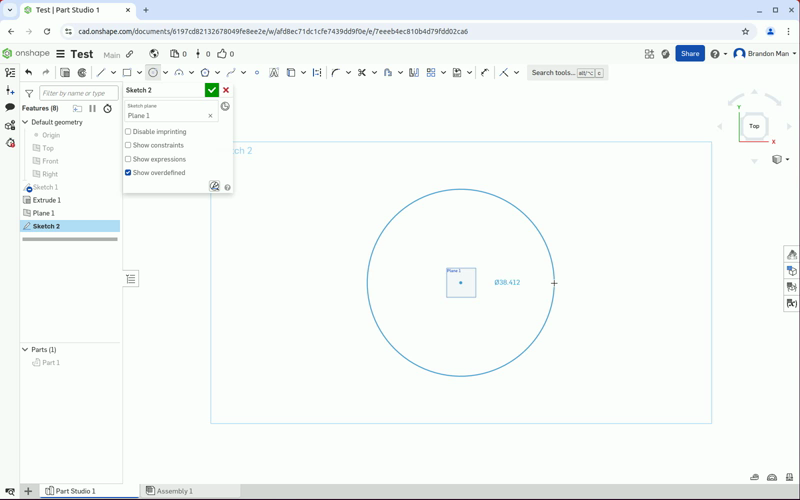
click(554, 282)
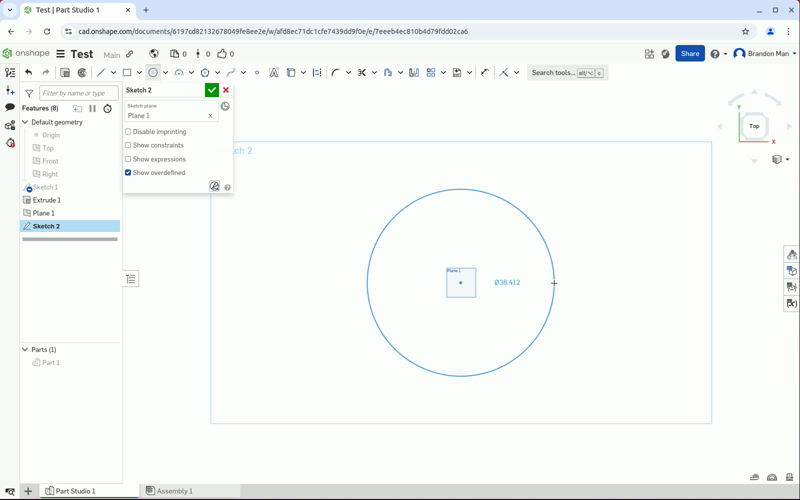
key(esc)
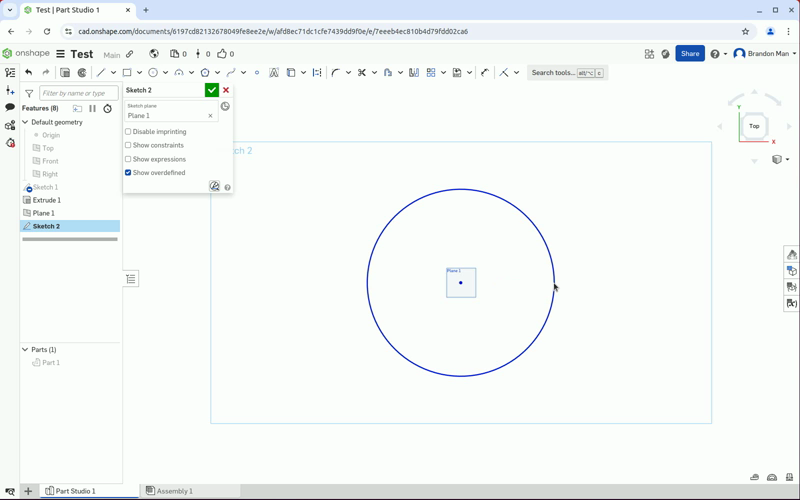
mouse_move(404, 251)
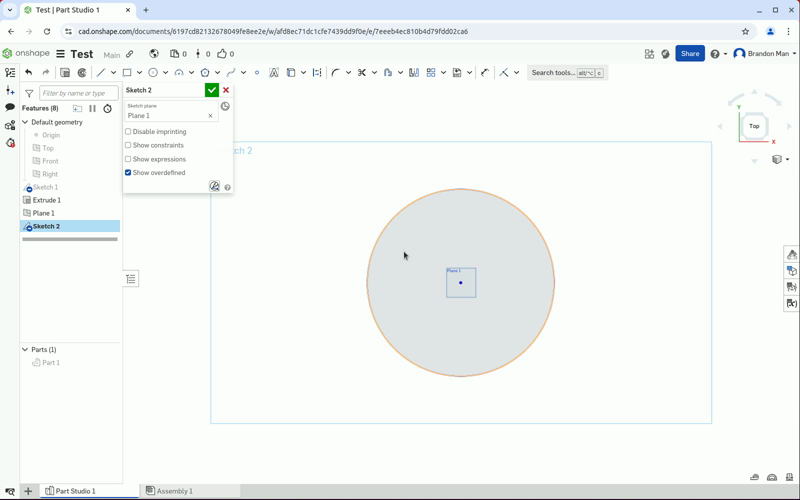
click(404, 251)
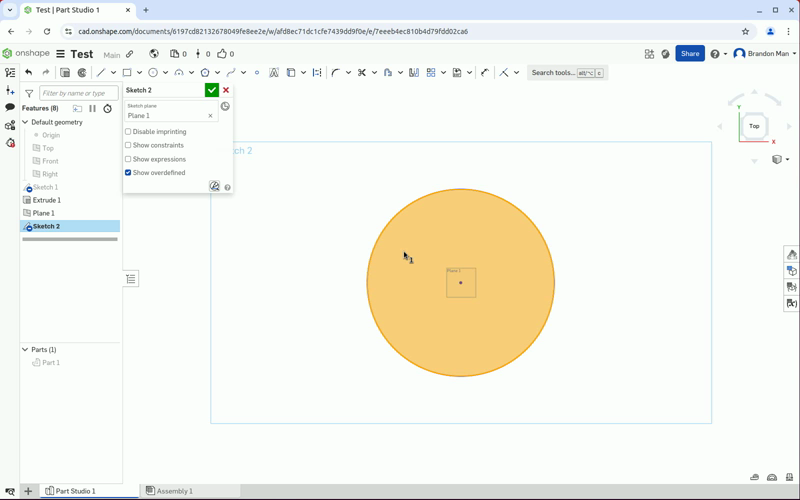
mouse_move(73, 352)
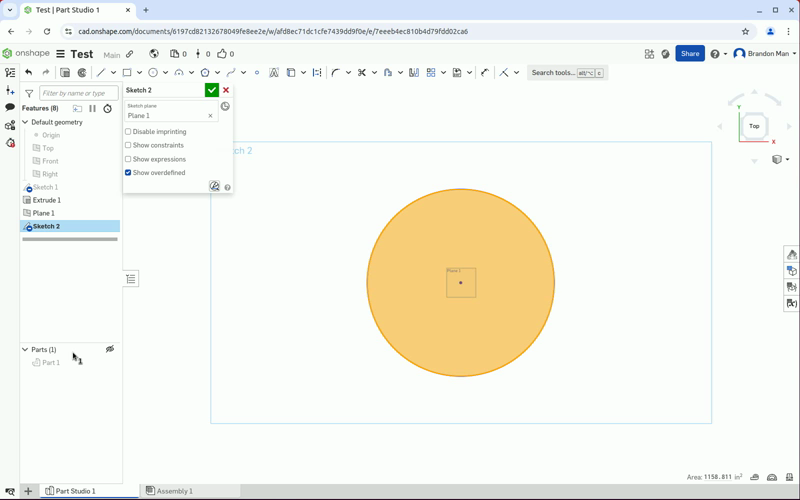
key(shift+y)
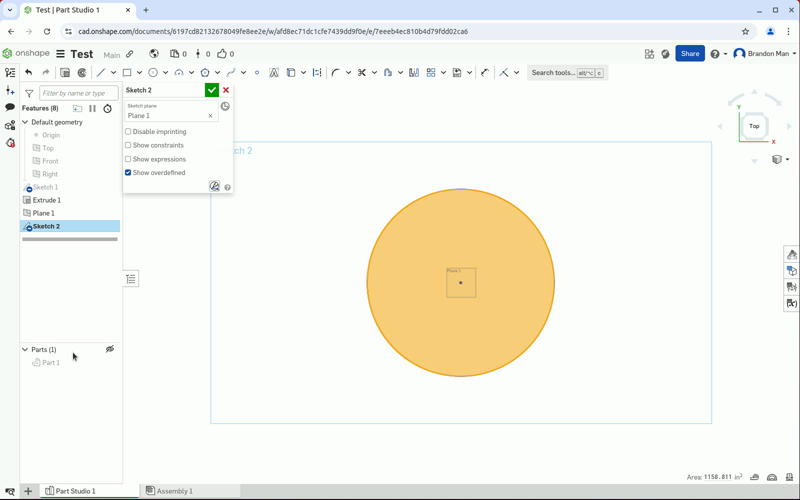
key(shift+e)
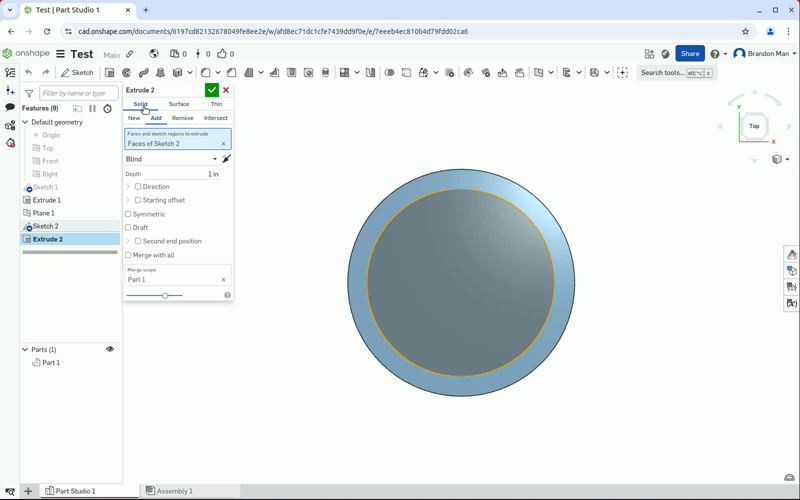
mouse_move(143, 106)
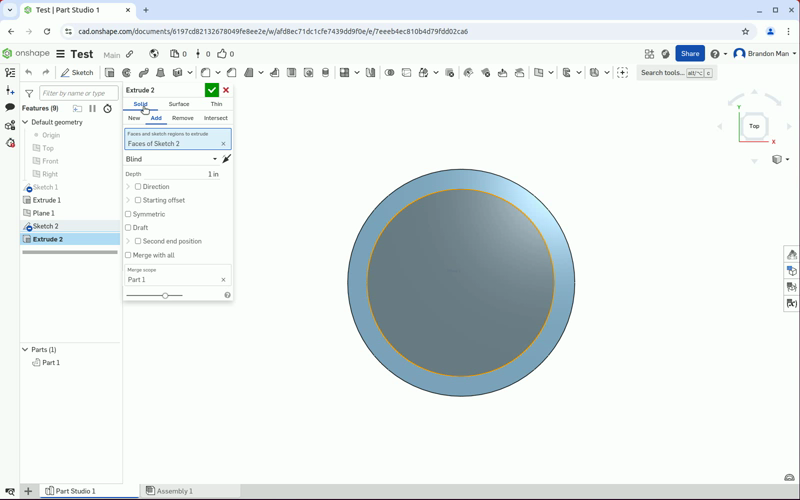
click(143, 106)
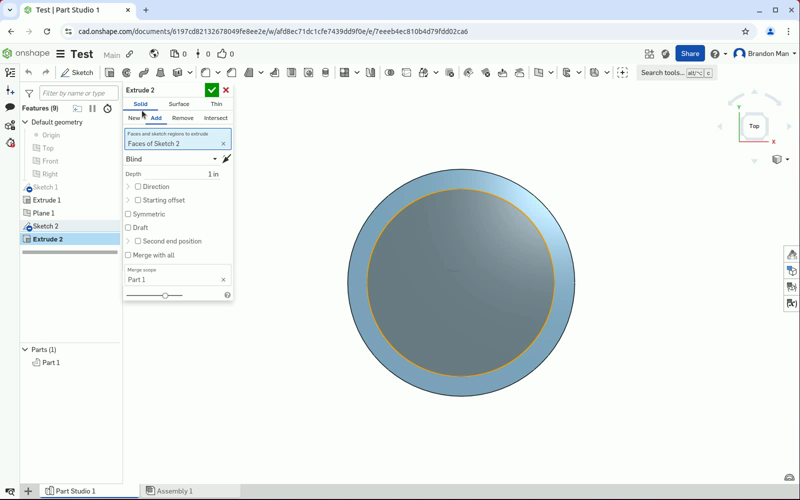
mouse_move(137, 120)
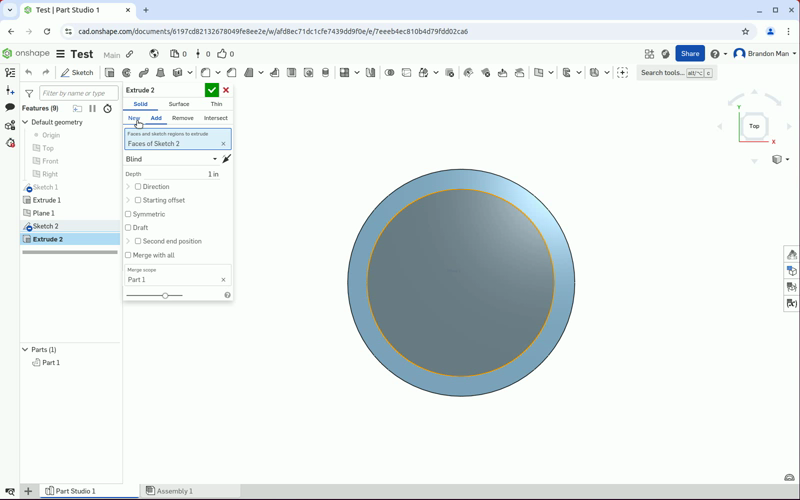
click(137, 120)
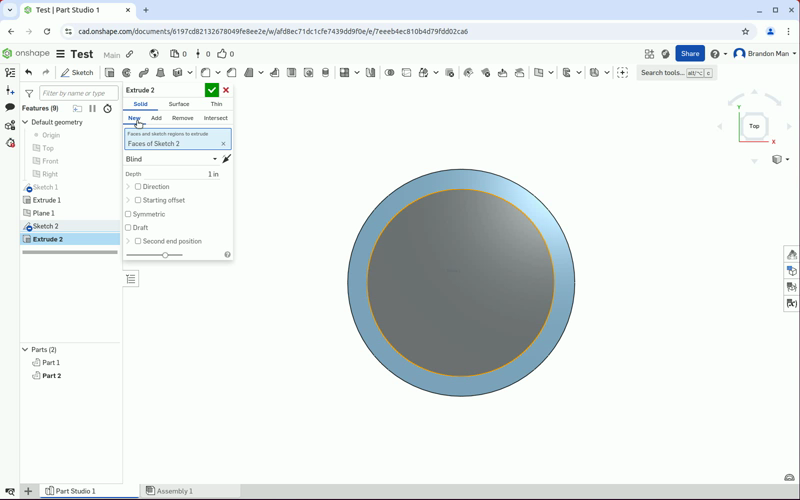
key(tab, 4)
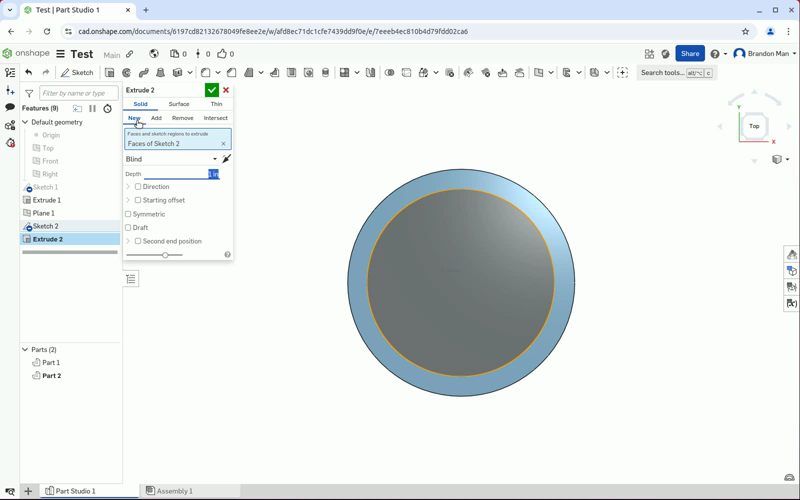
text(0.241)
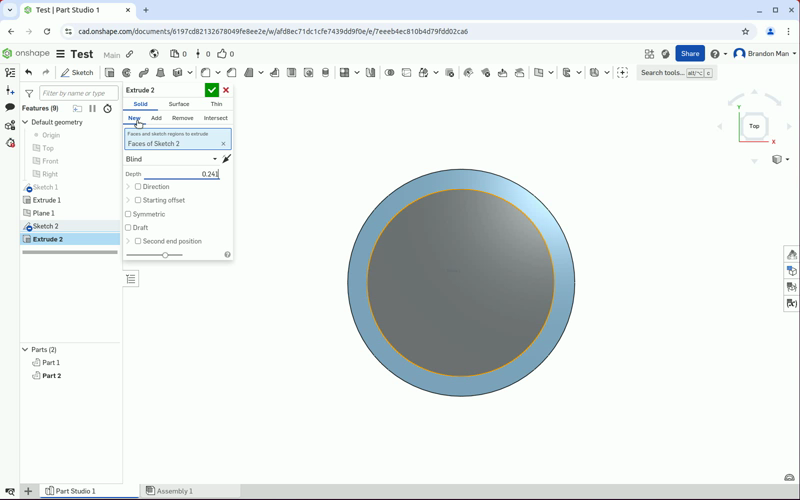
key(enter)
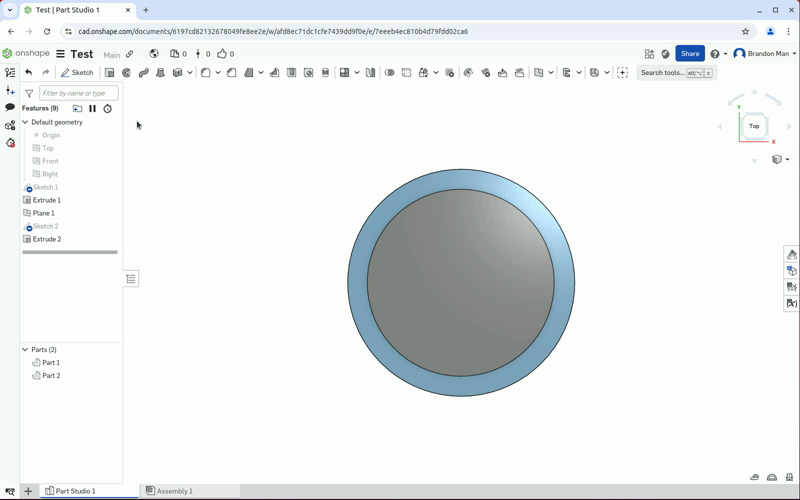
key(shift+h)
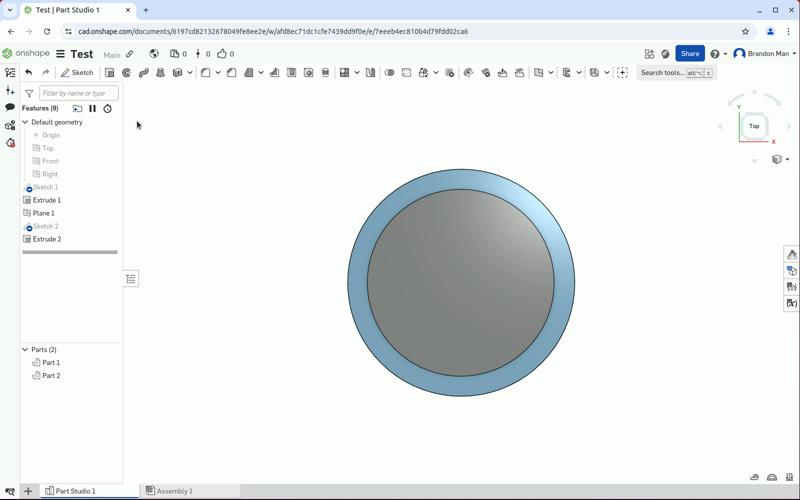
key(shift+h)
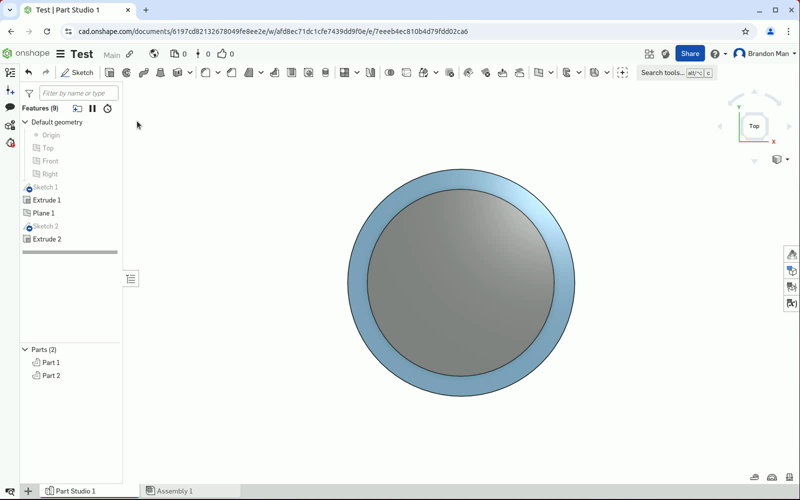
mouse_move(73, 189)
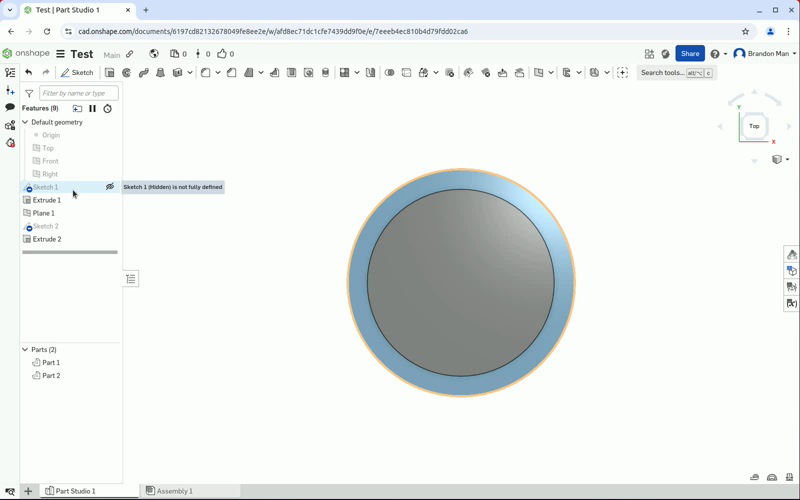
click(73, 189)
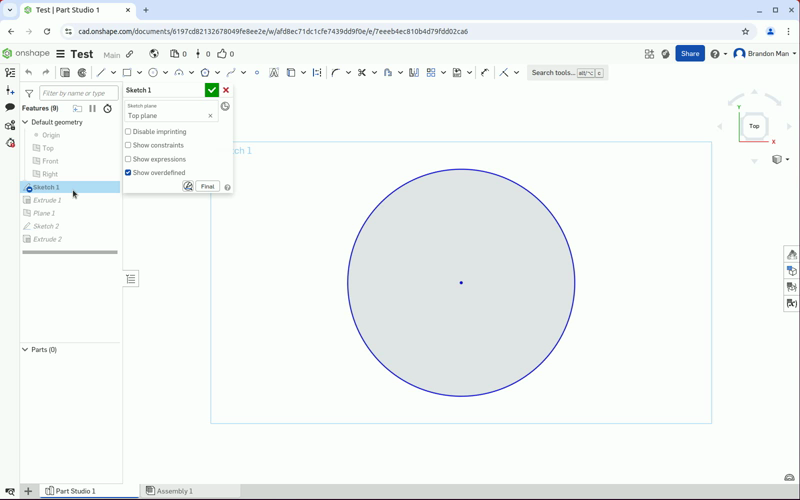
mouse_move(229, 92)
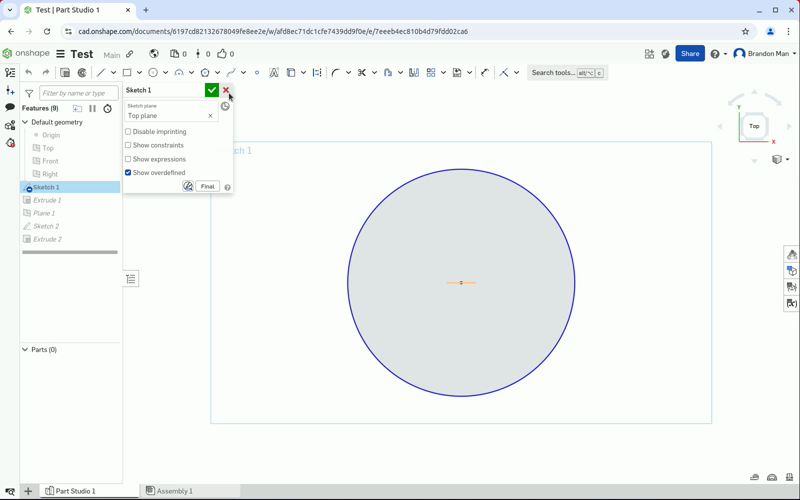
click(229, 92)
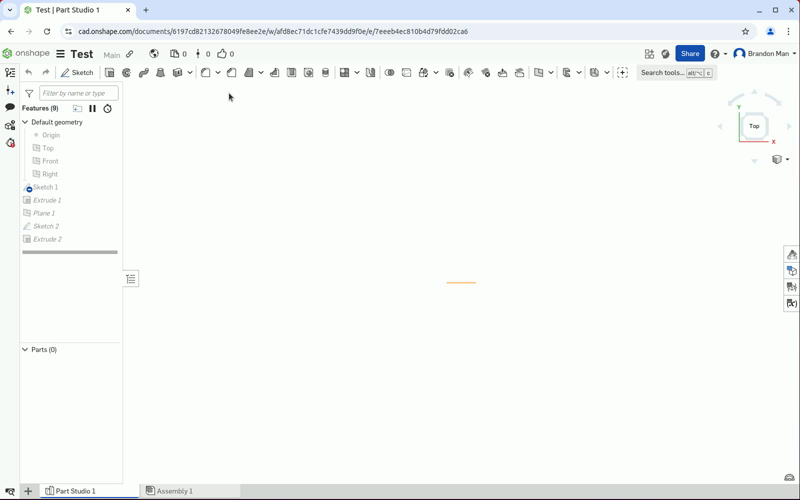
key(shift+s)
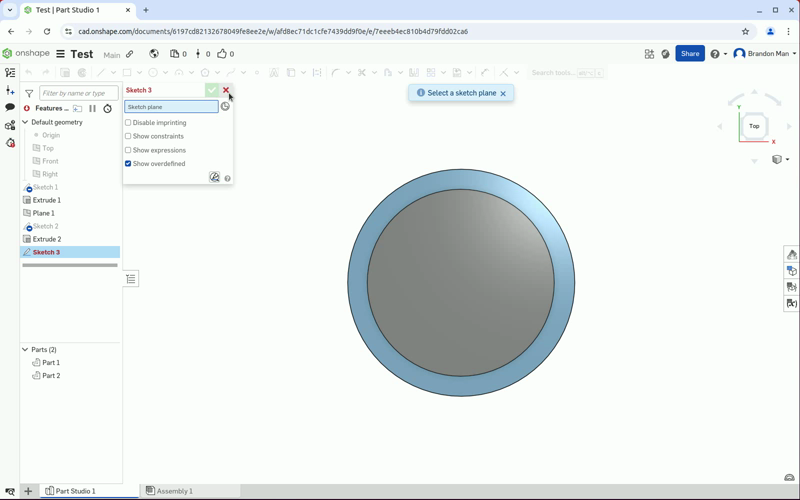
mouse_move(73, 215)
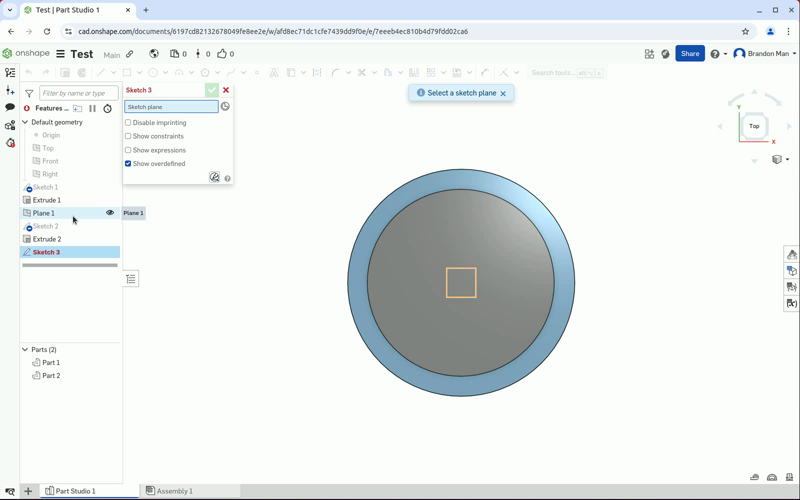
click(73, 215)
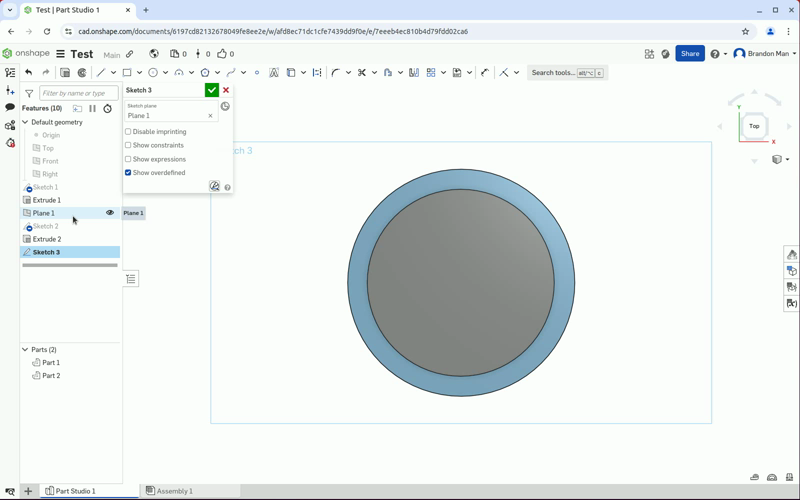
mouse_move(73, 352)
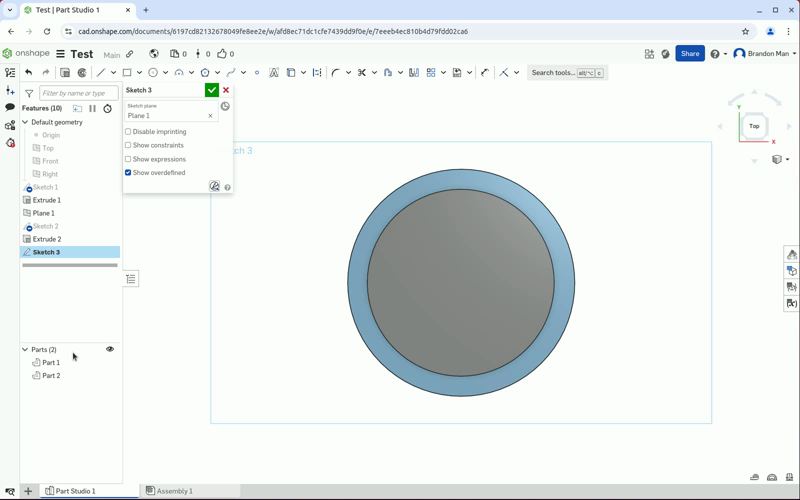
key(y)
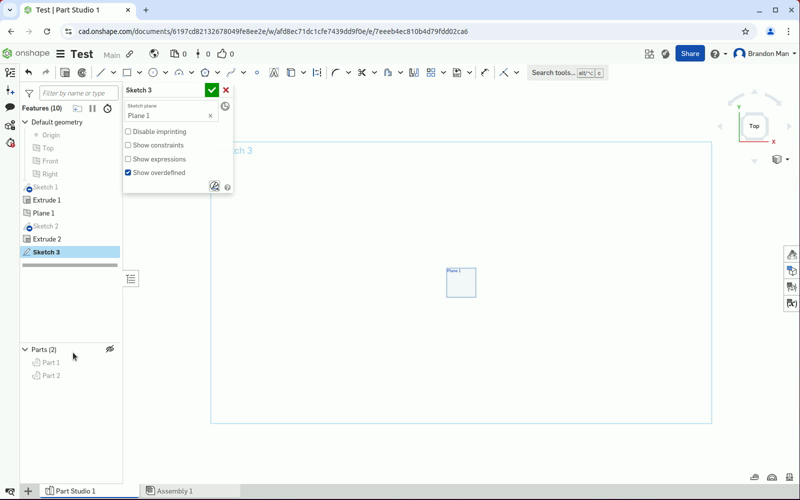
key(l)
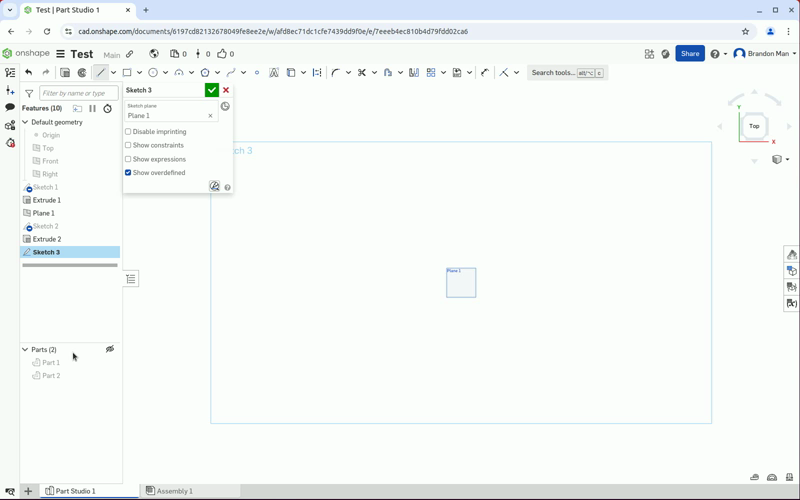
key_down(shift)
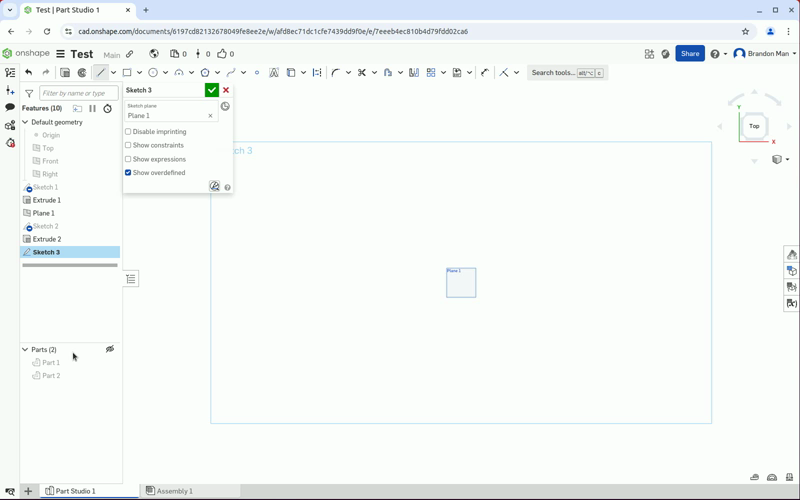
mouse_move(397, 262)
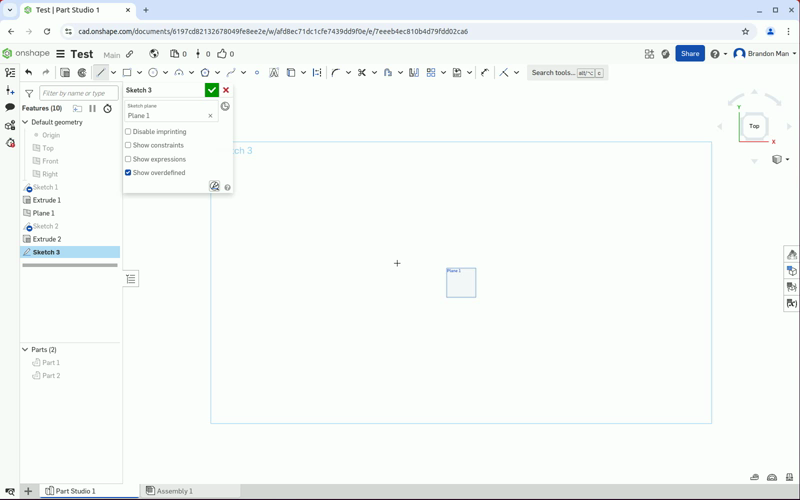
click(397, 262)
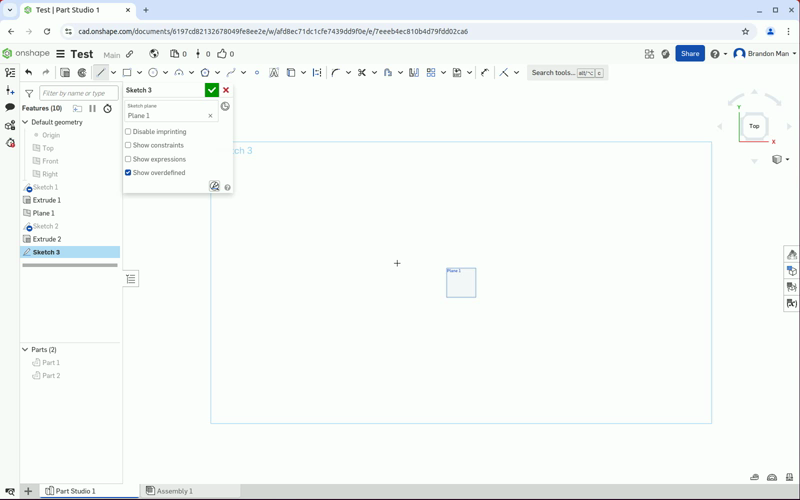
key_up(shift)
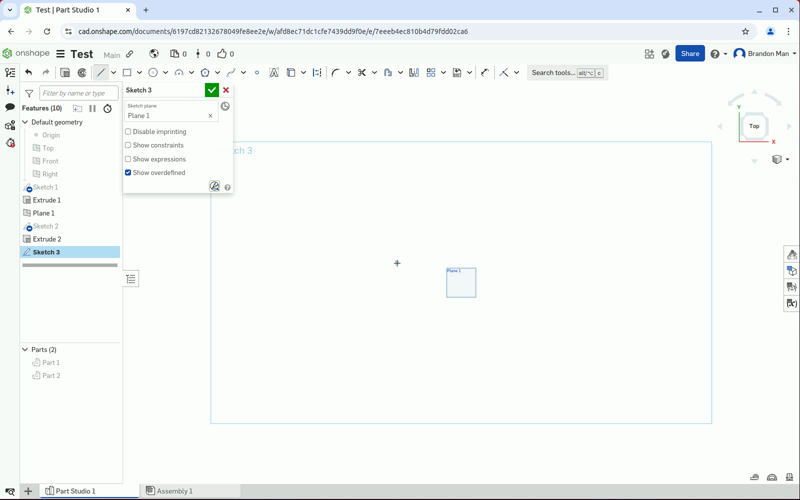
key_down(shift)
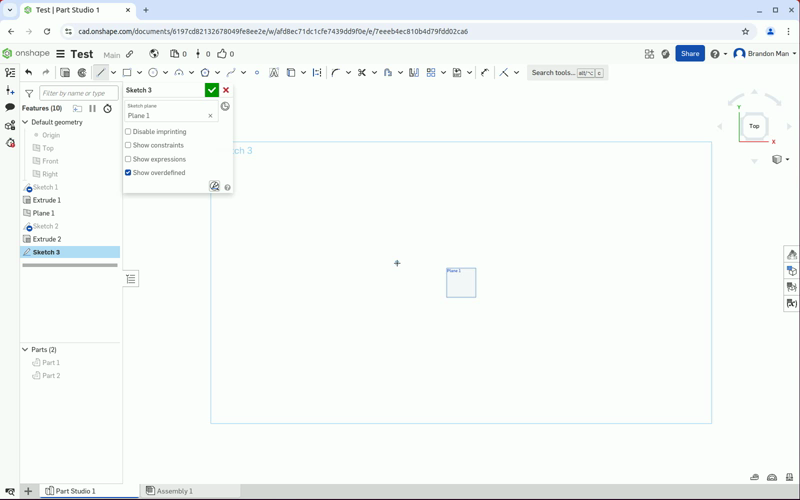
mouse_move(427, 262)
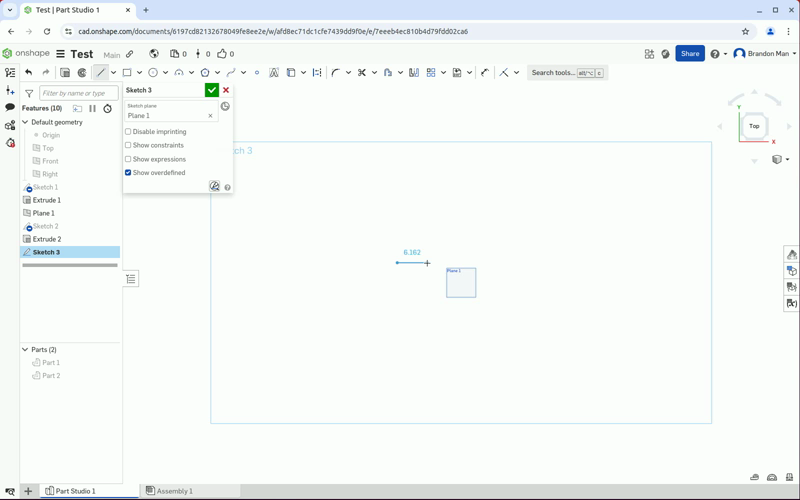
mouse_move(413, 262)
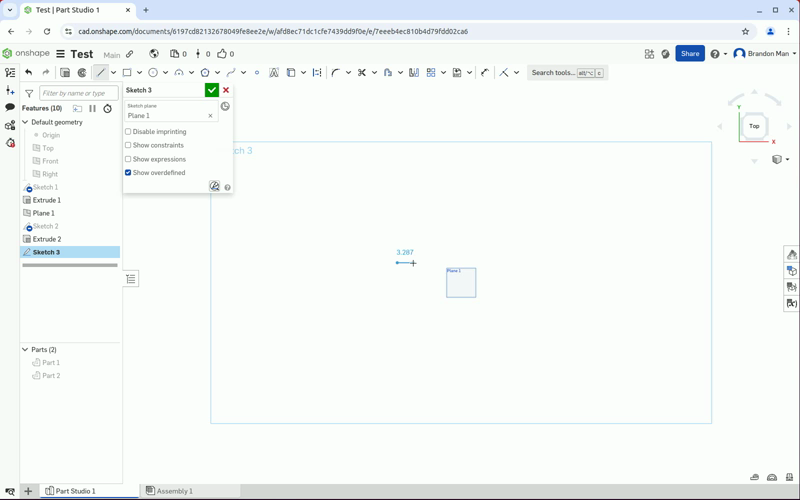
click(413, 262)
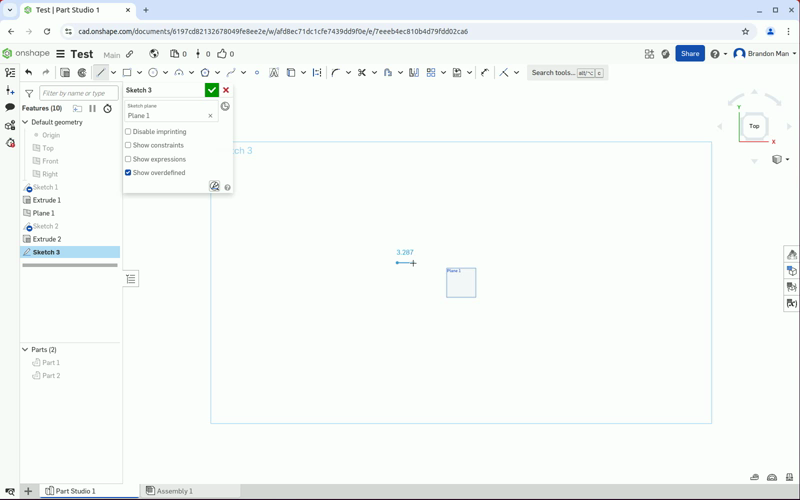
key_up(shift)
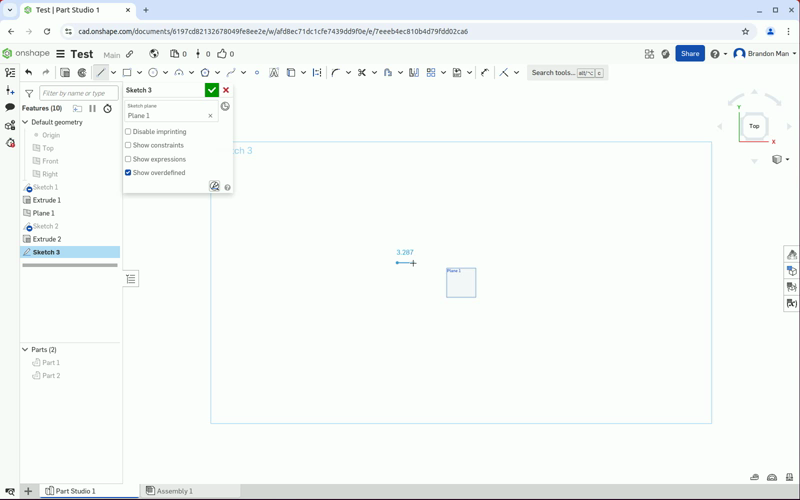
key_down(shift)
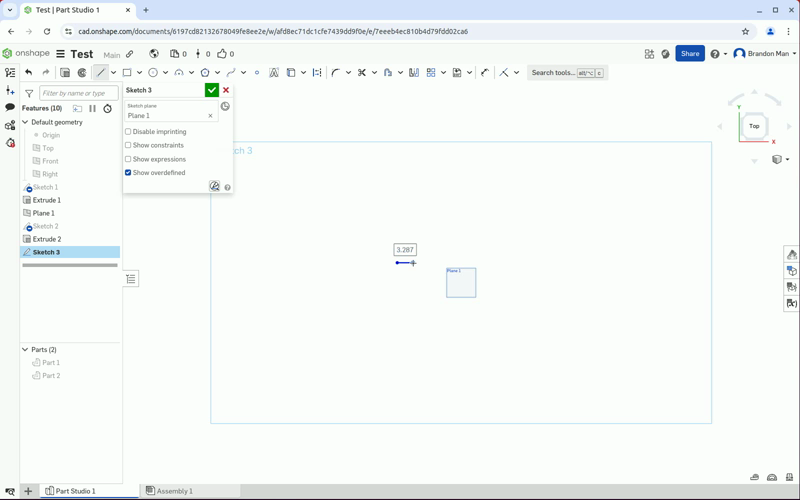
mouse_move(413, 338)
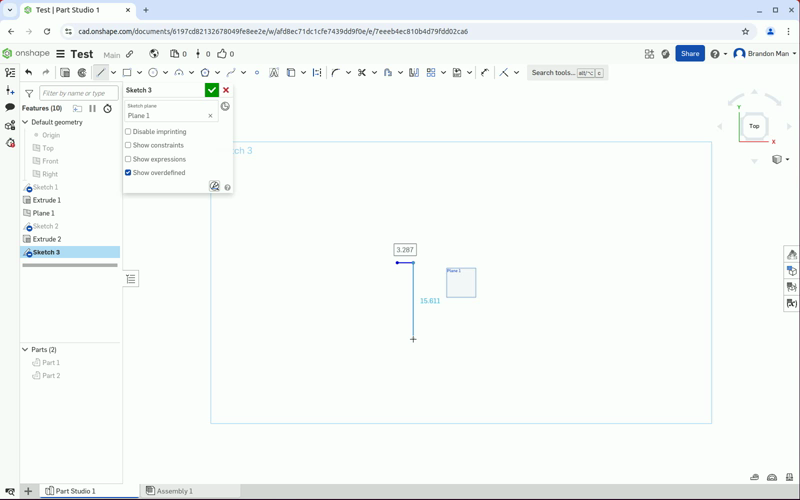
click(413, 338)
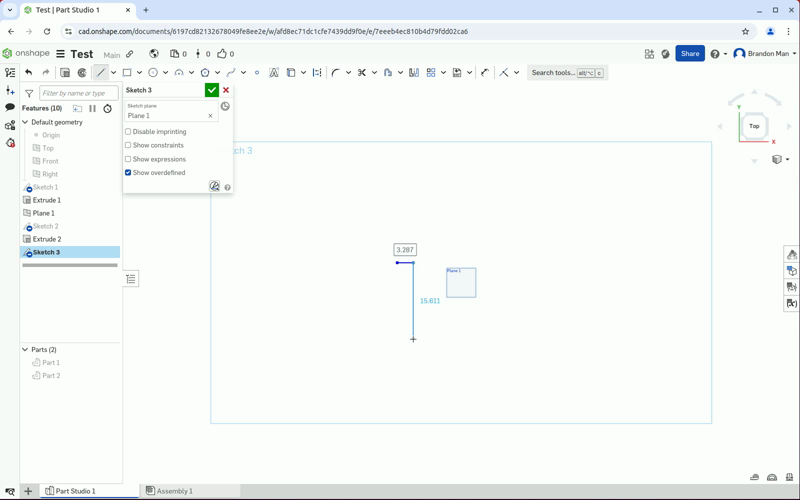
key_up(shift)
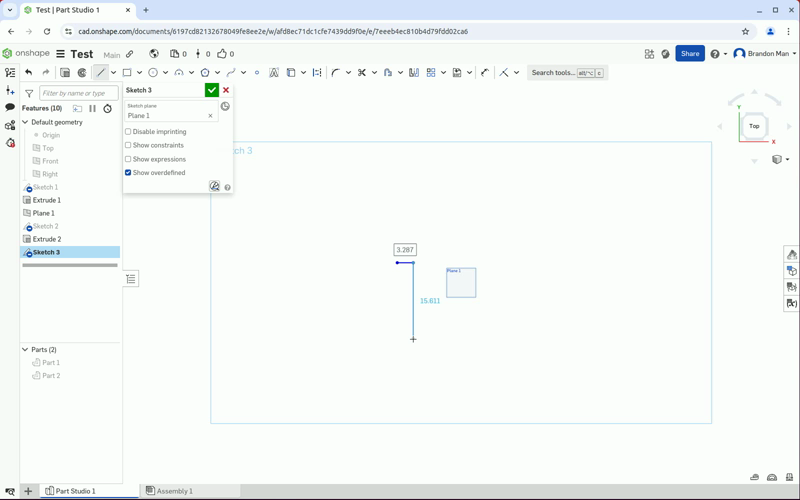
key_down(shift)
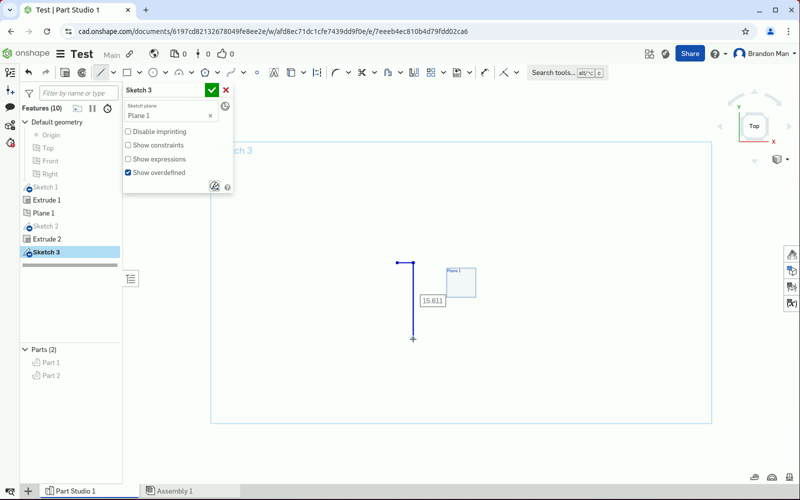
mouse_move(507, 338)
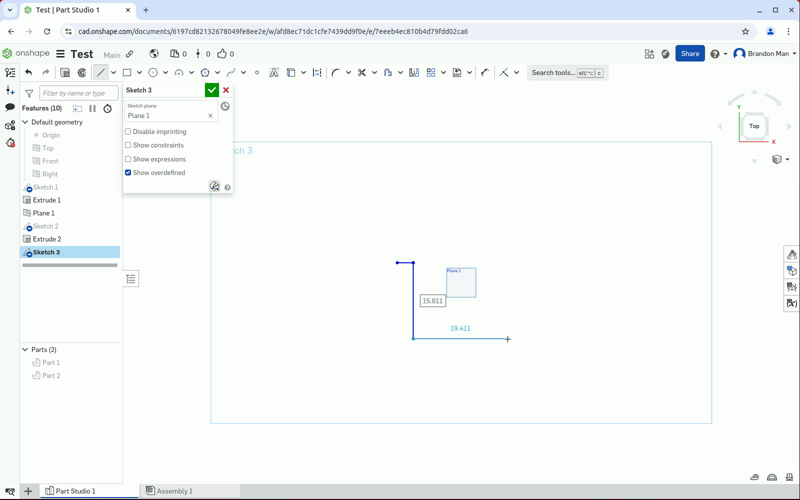
click(507, 338)
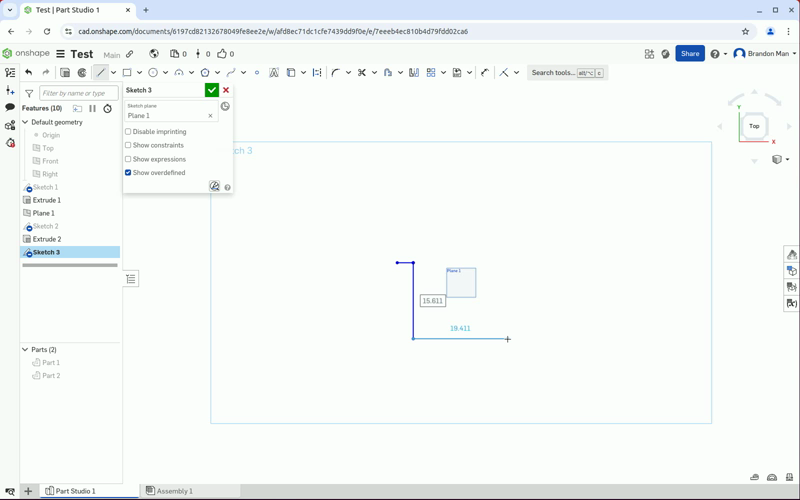
key_up(shift)
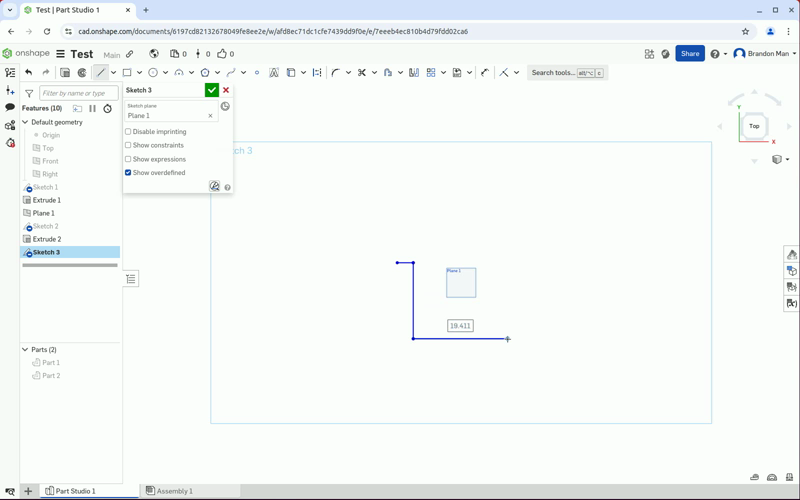
key_down(shift)
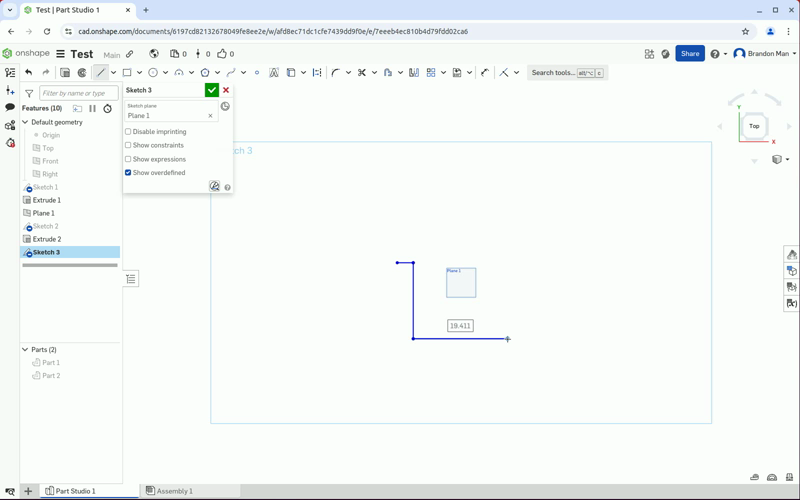
mouse_move(507, 262)
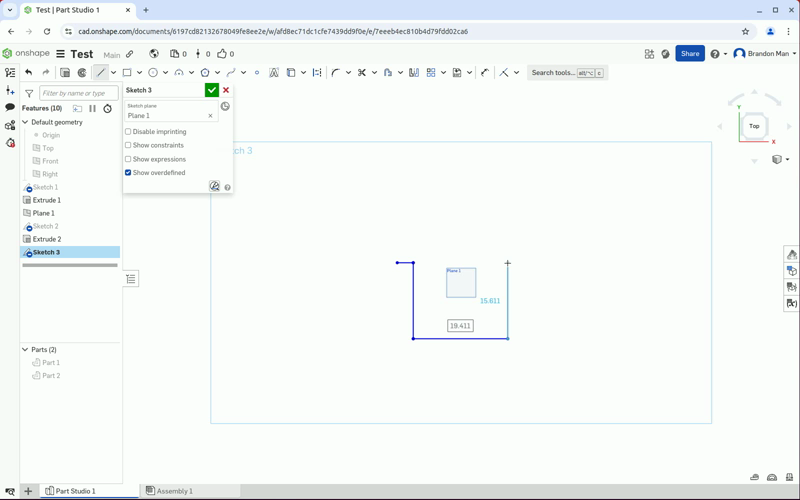
click(507, 262)
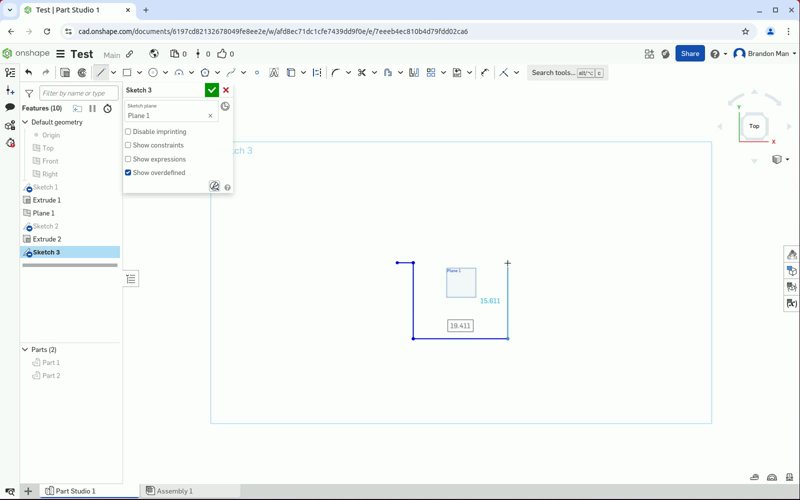
key_up(shift)
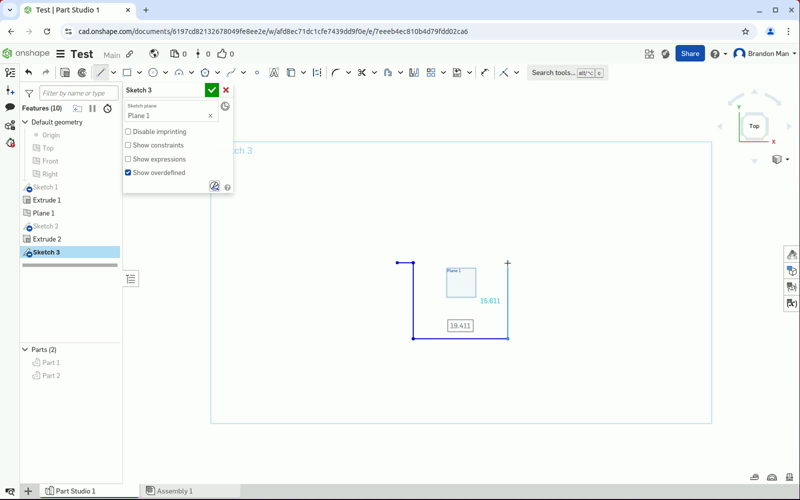
key_down(shift)
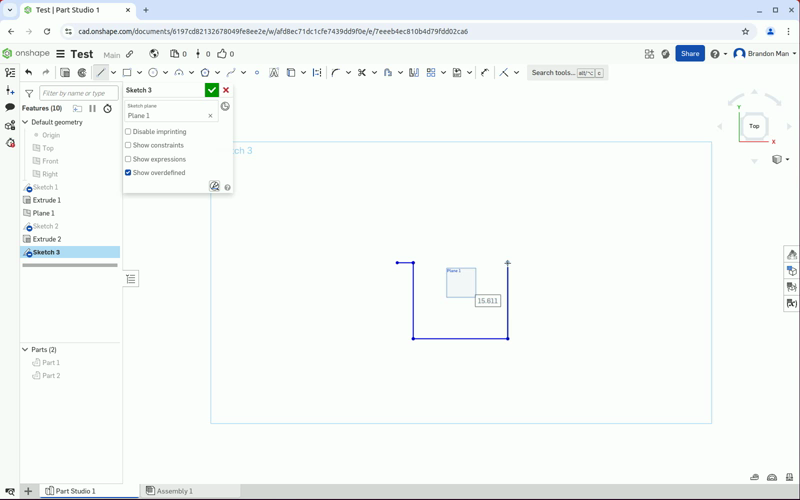
mouse_move(537, 262)
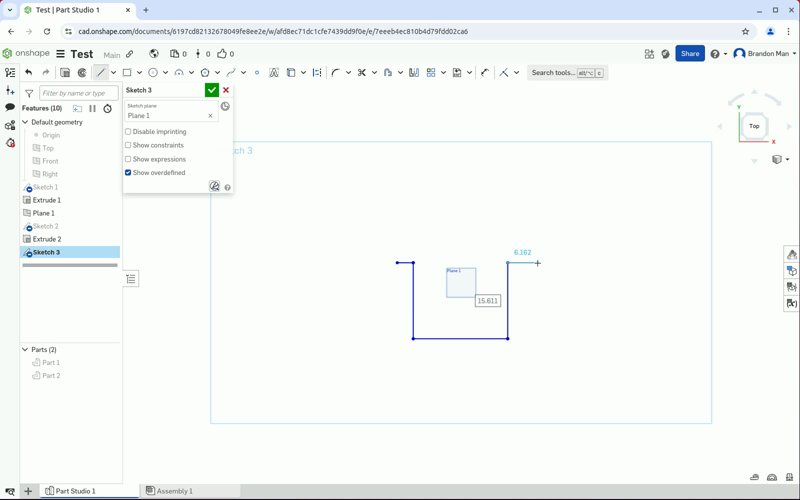
mouse_move(523, 262)
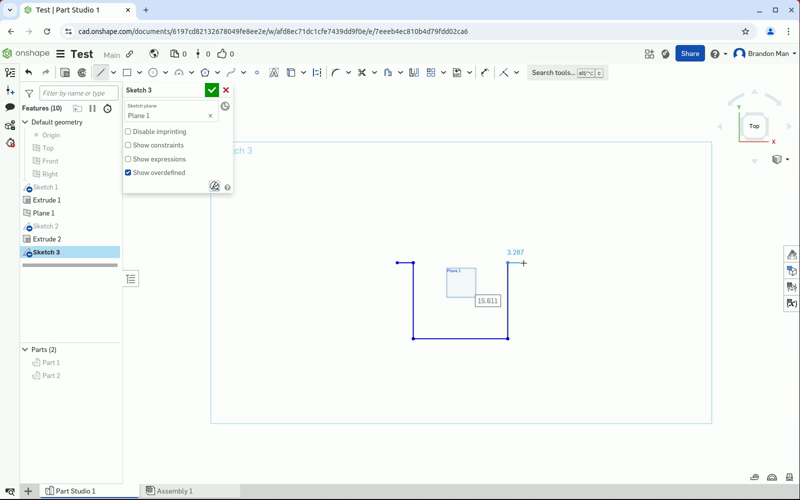
click(523, 262)
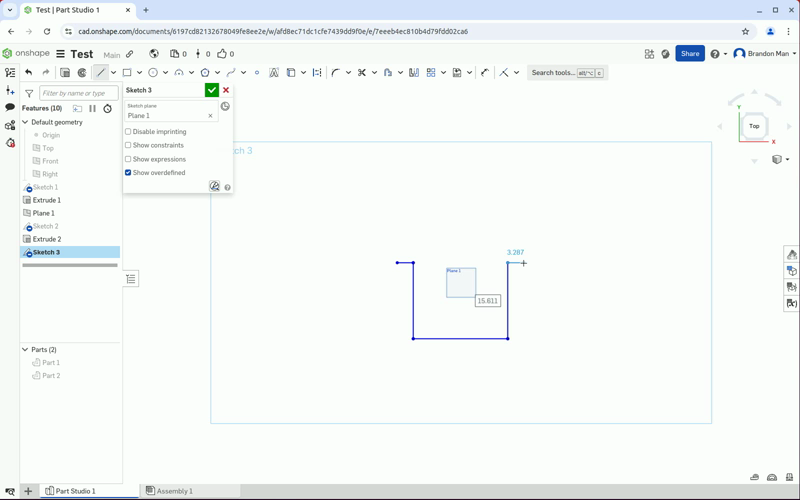
key_up(shift)
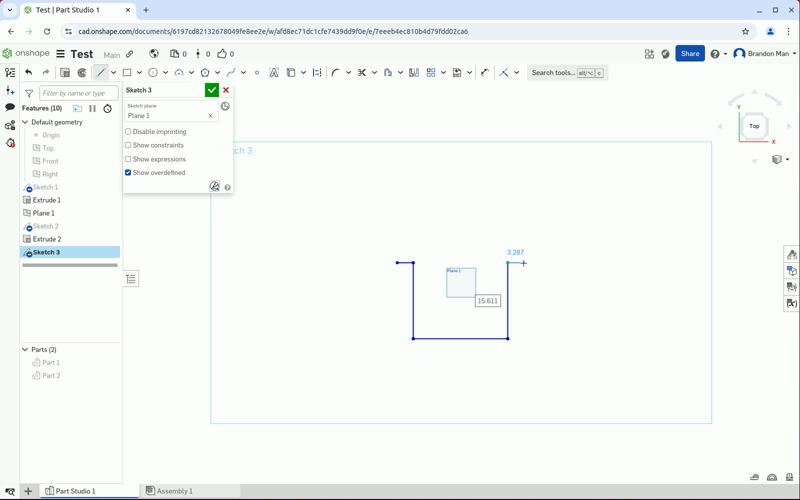
key_down(shift)
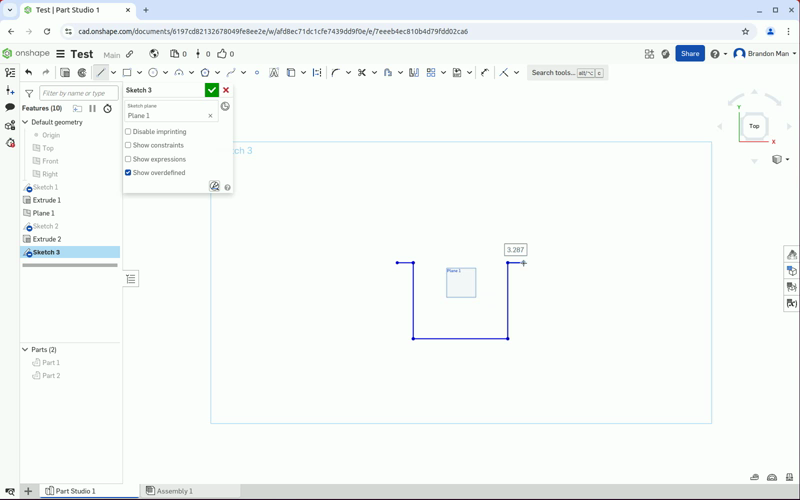
mouse_move(461, 219)
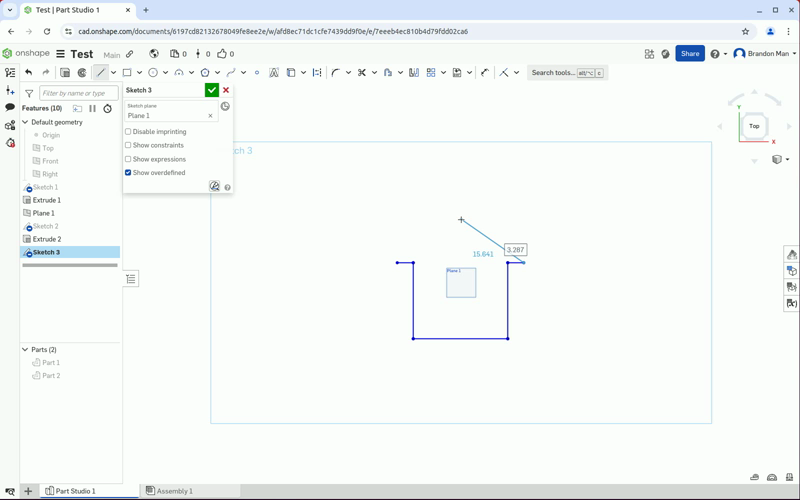
click(461, 219)
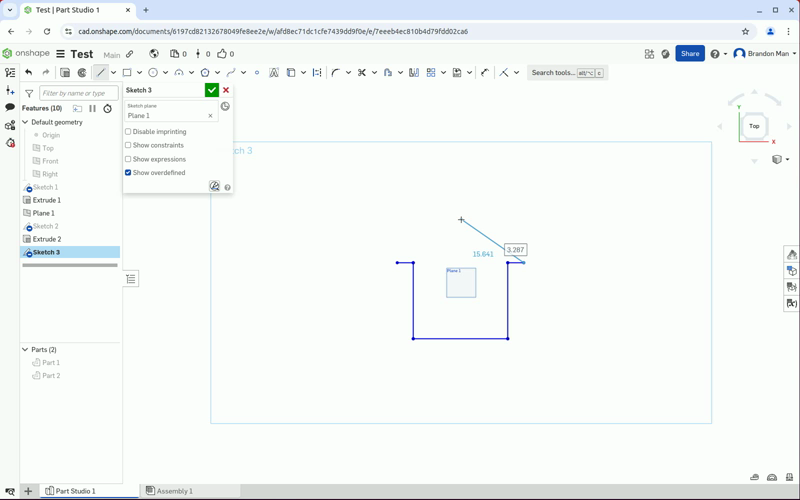
key_up(shift)
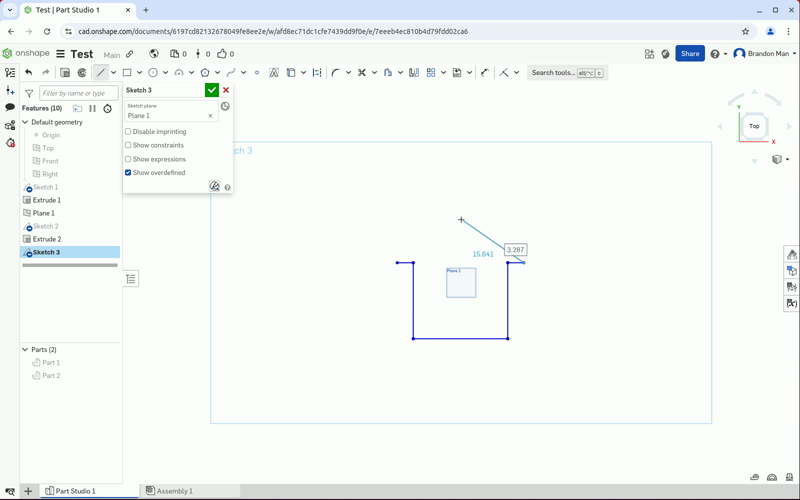
key_down(shift)
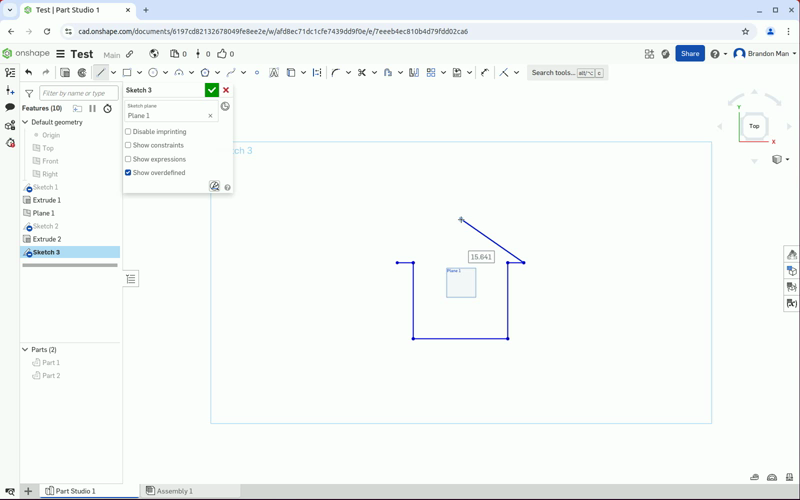
mouse_move(397, 262)
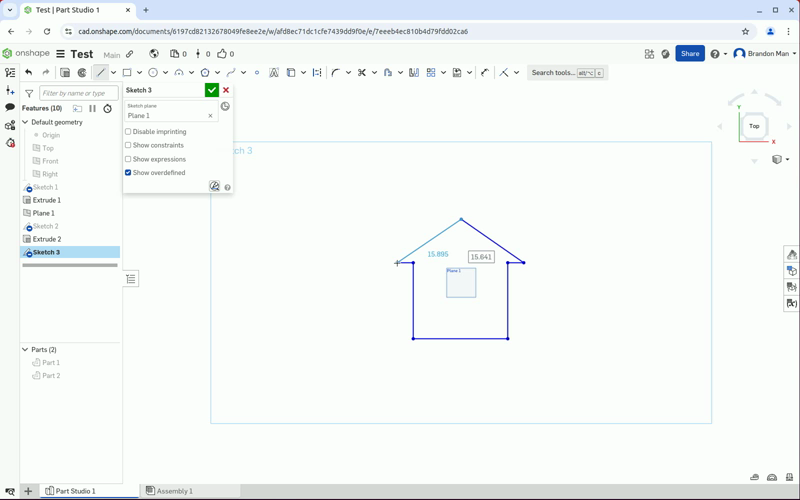
key_up(shift)
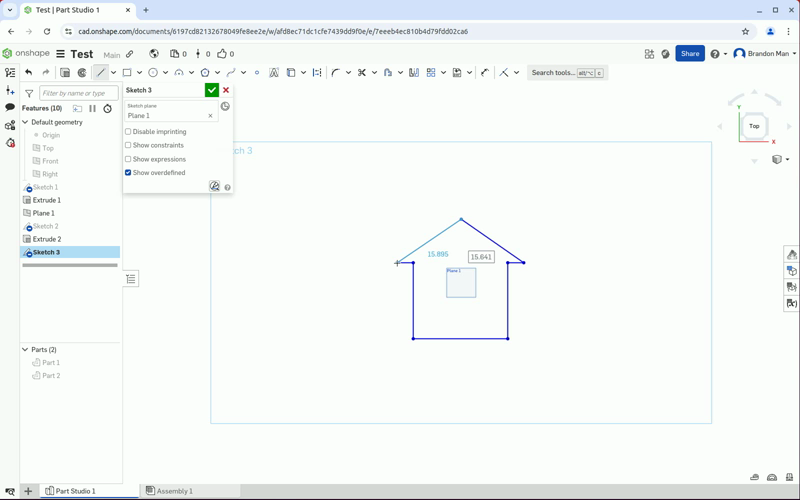
click(397, 262)
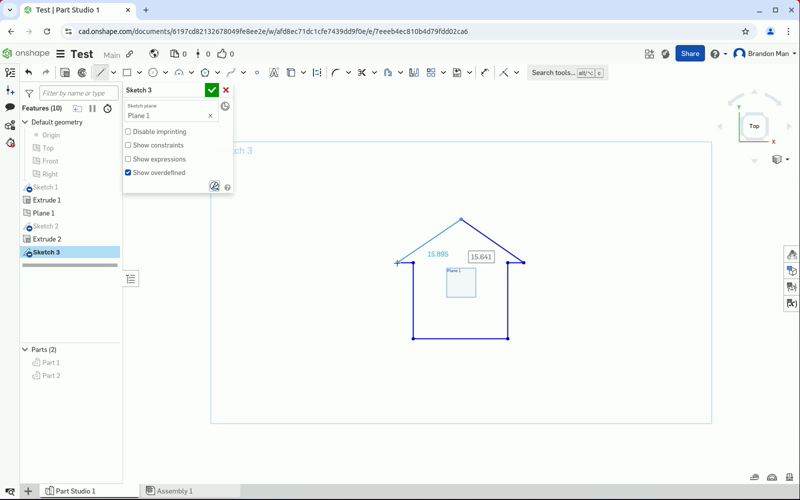
key(esc)
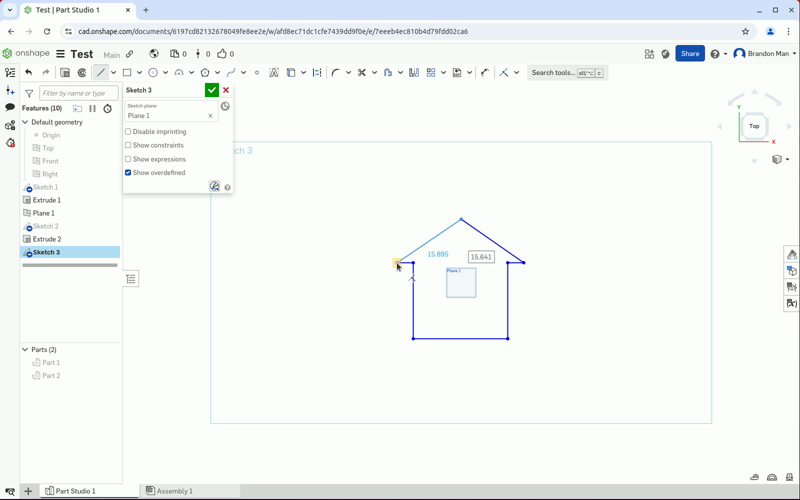
key(l)
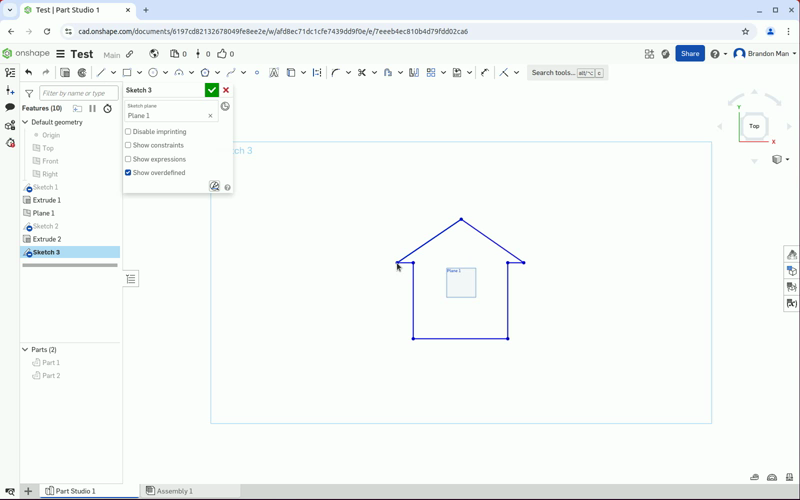
key_down(shift)
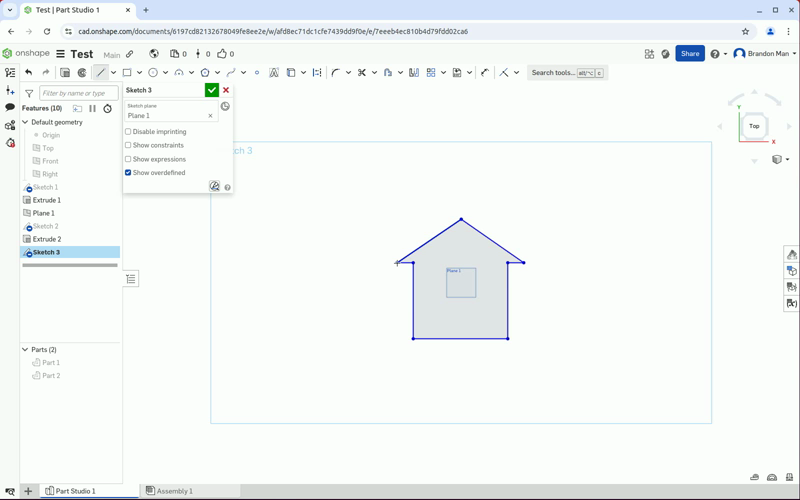
mouse_move(433, 313)
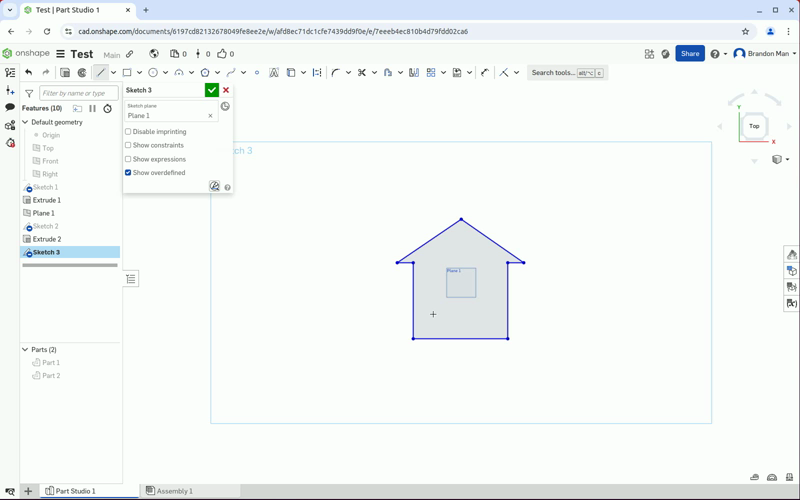
click(433, 313)
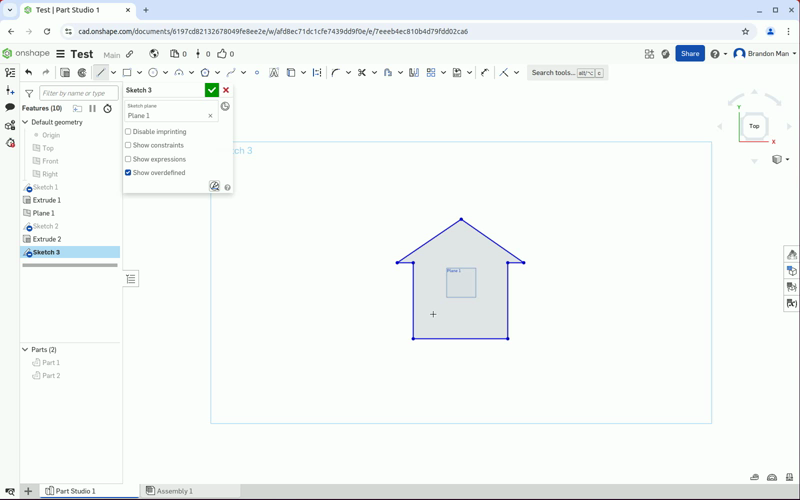
key_up(shift)
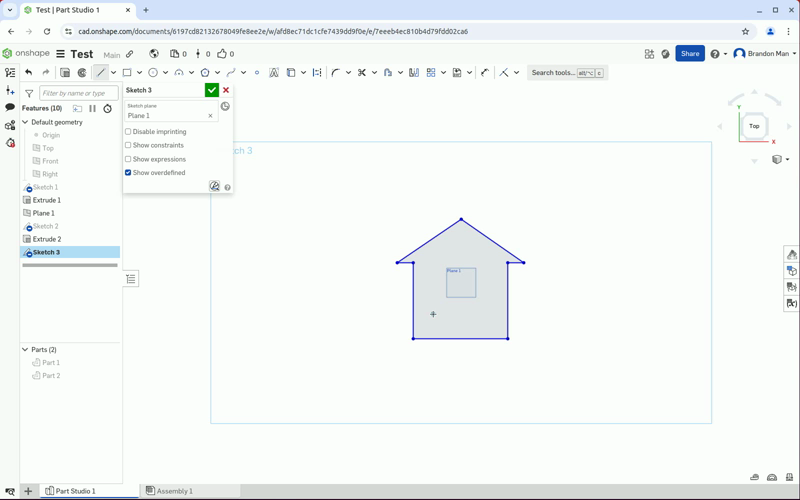
key_down(shift)
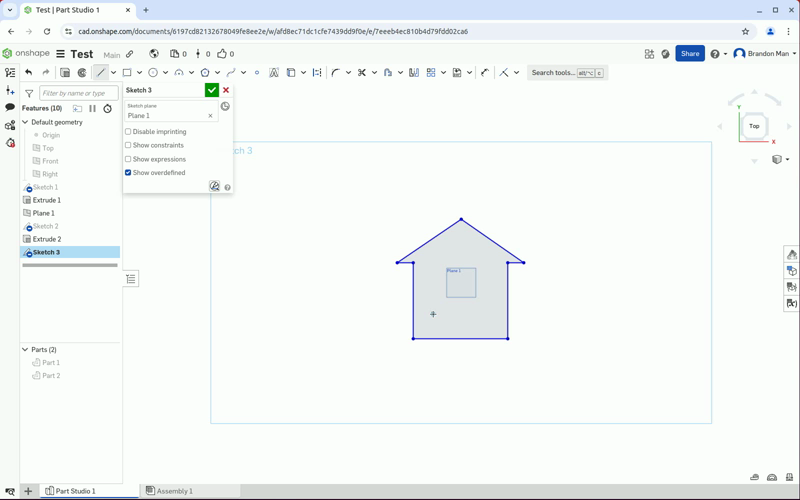
mouse_move(463, 313)
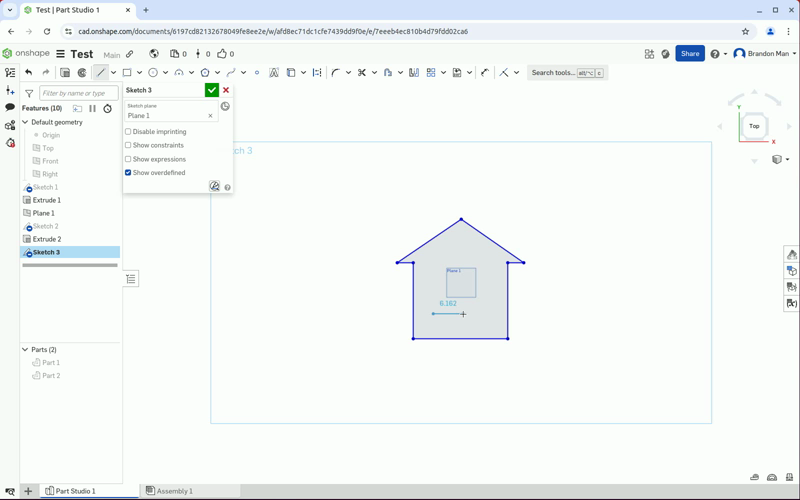
mouse_move(488, 313)
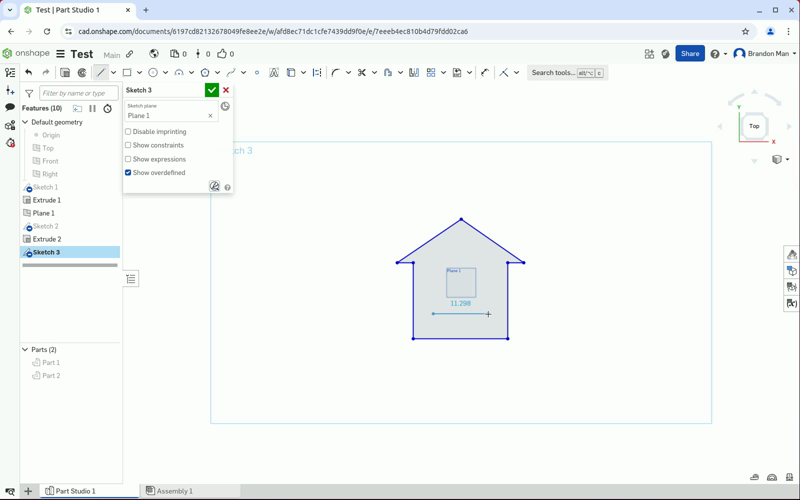
click(488, 313)
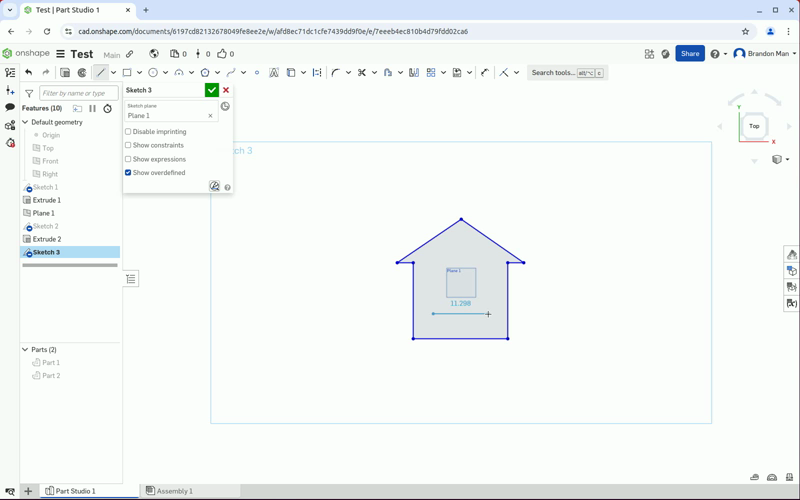
key_up(shift)
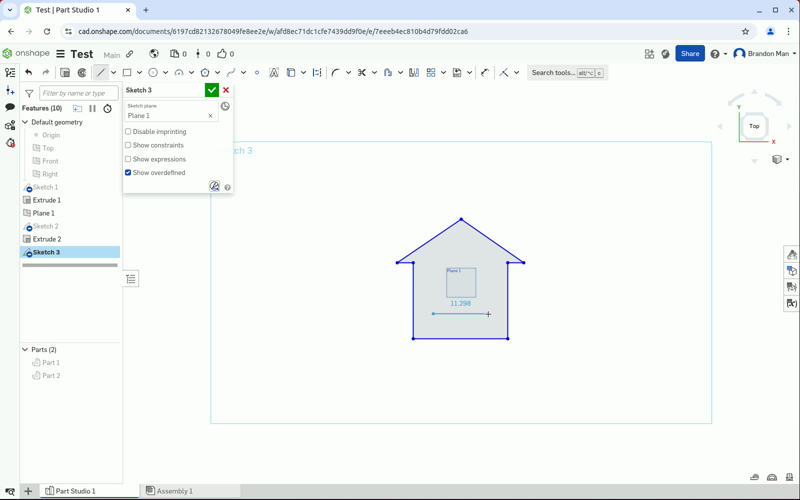
key_down(shift)
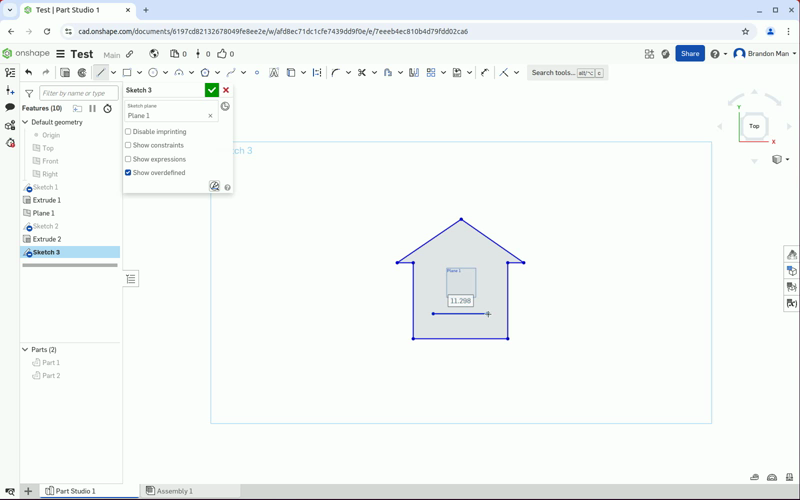
mouse_move(518, 313)
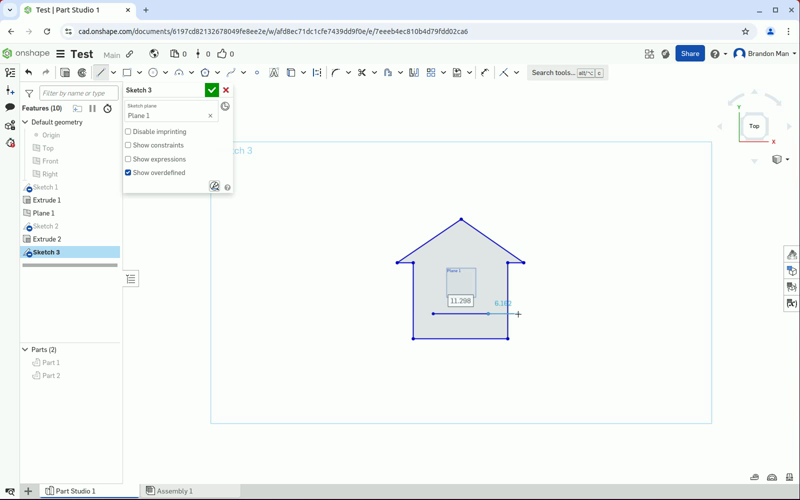
mouse_move(488, 273)
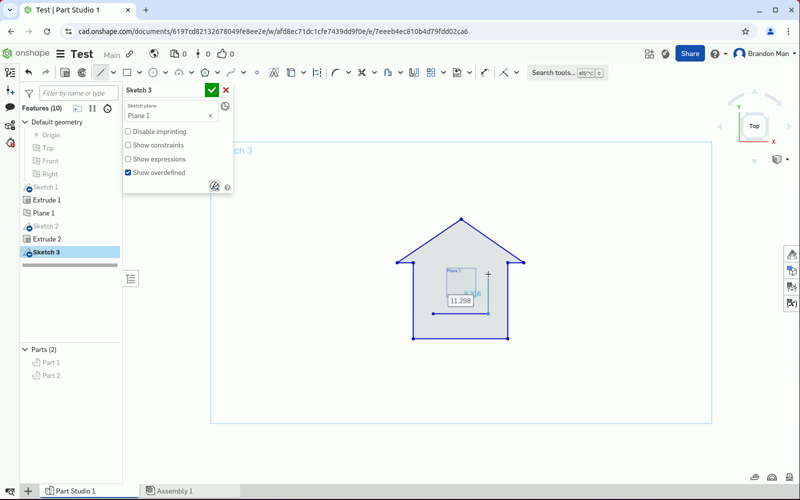
click(488, 273)
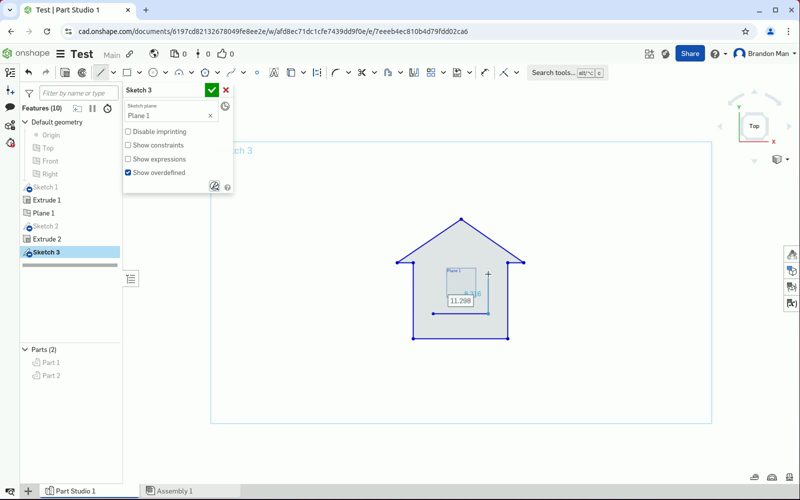
key_up(shift)
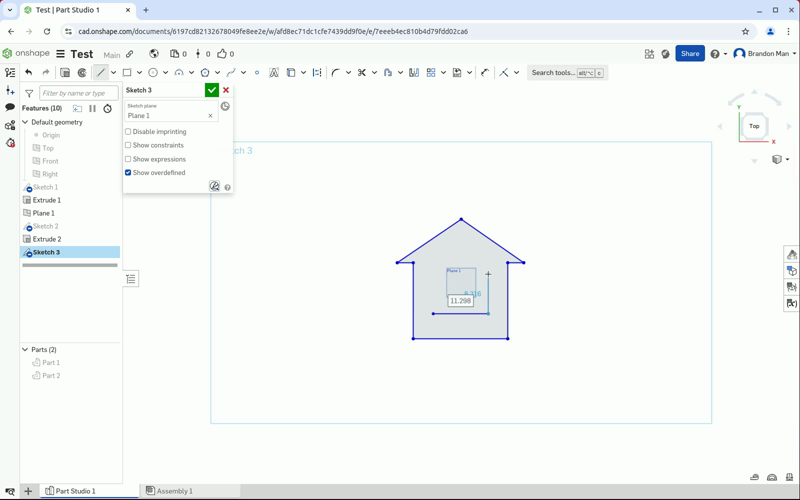
key_down(shift)
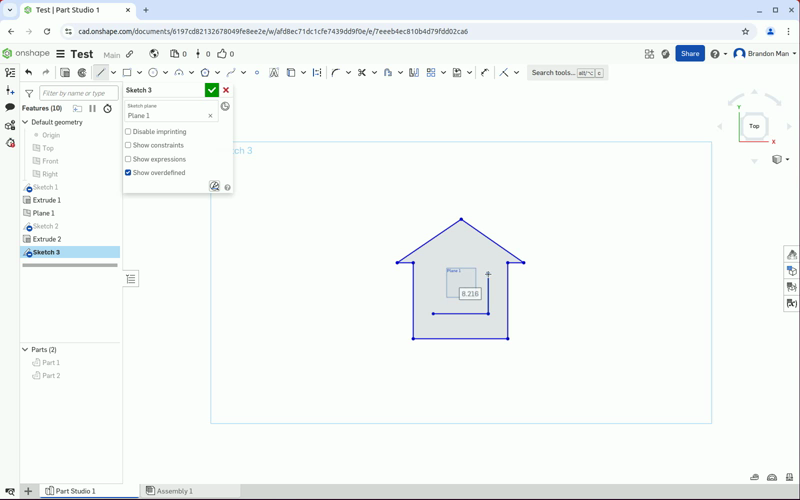
mouse_move(518, 273)
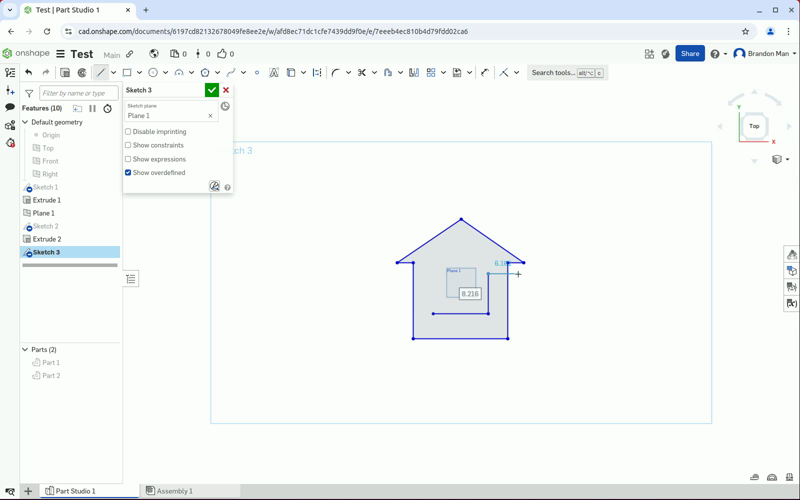
mouse_move(433, 273)
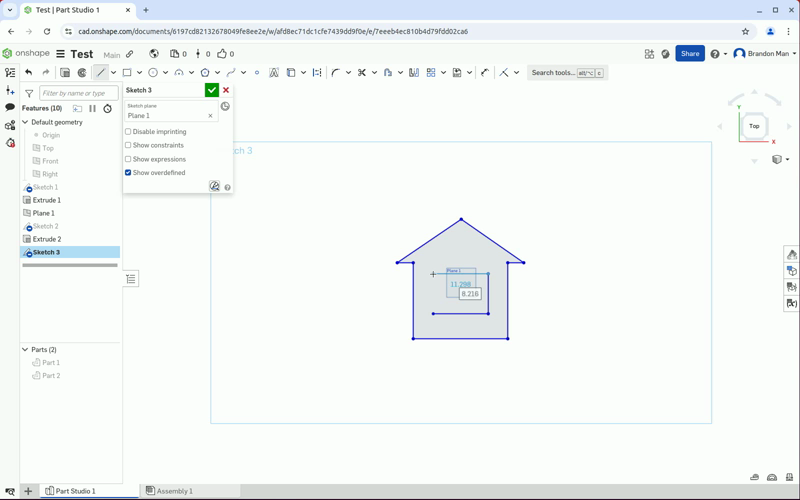
click(433, 273)
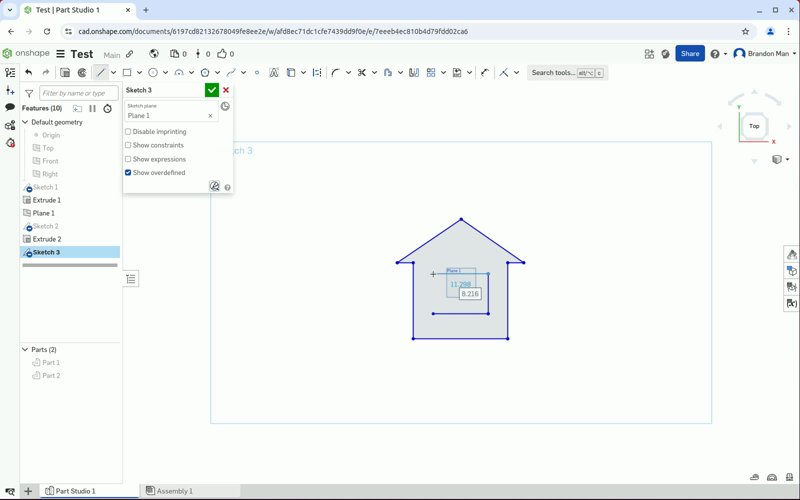
key_up(shift)
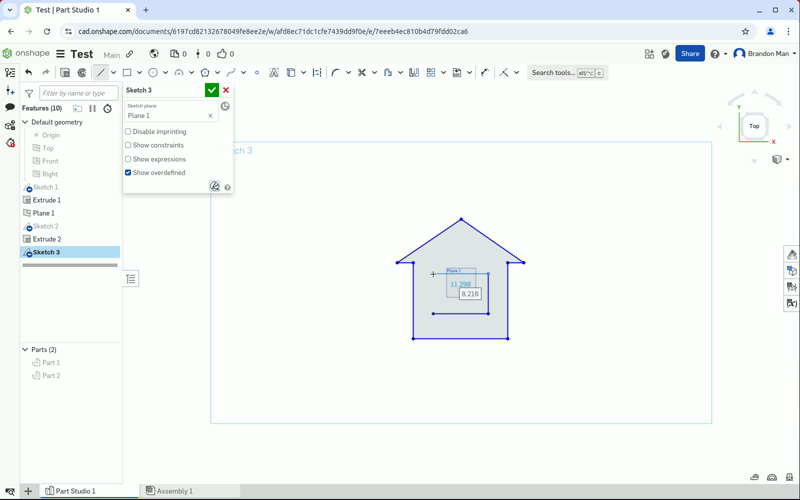
mouse_move(463, 273)
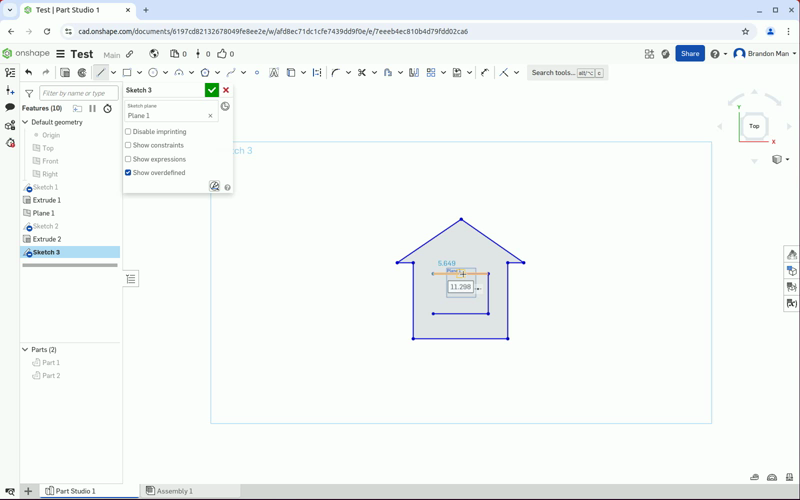
key_down(shift)
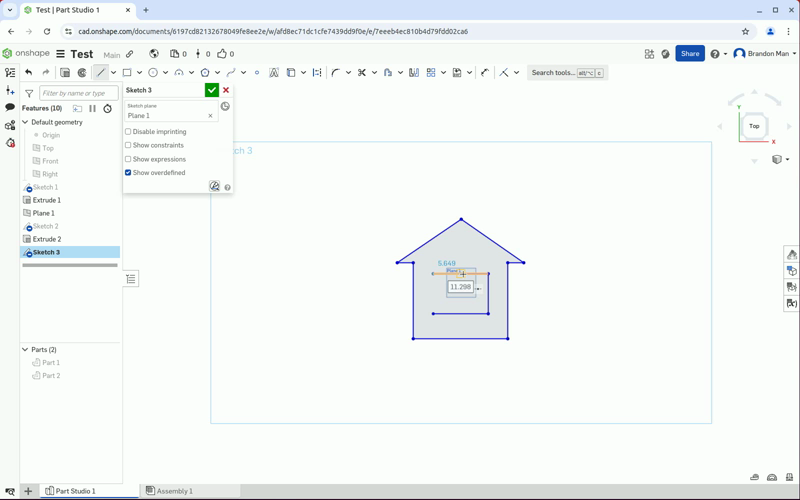
mouse_move(433, 313)
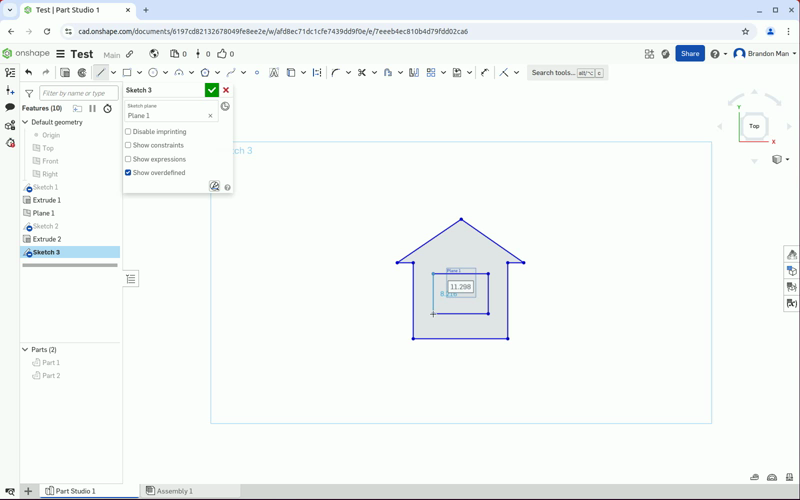
key_up(shift)
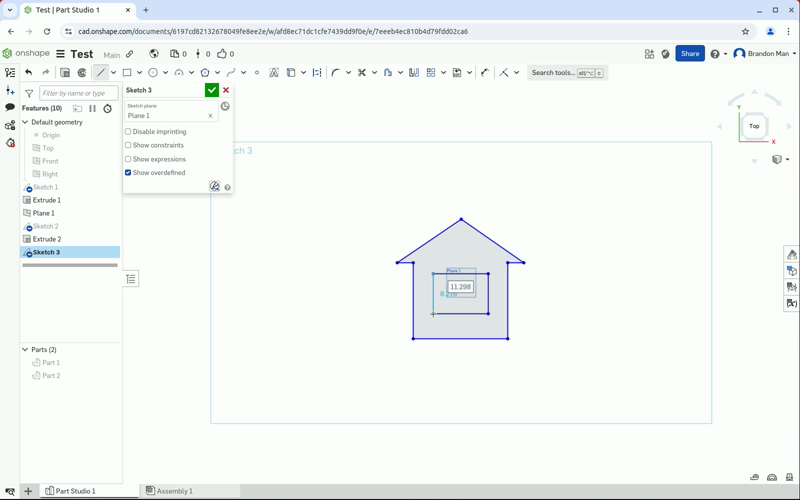
click(433, 313)
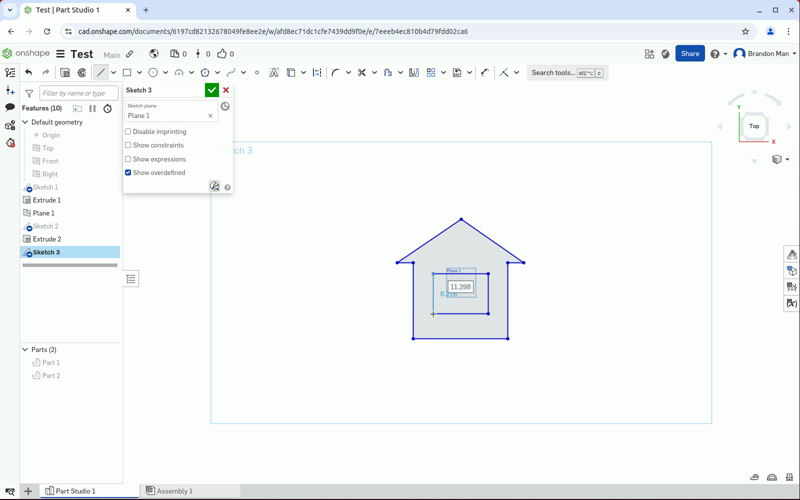
key(esc)
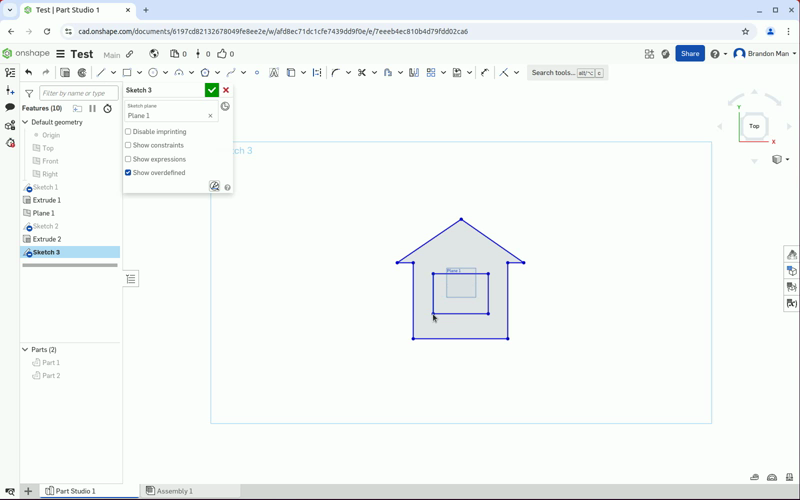
mouse_move(498, 306)
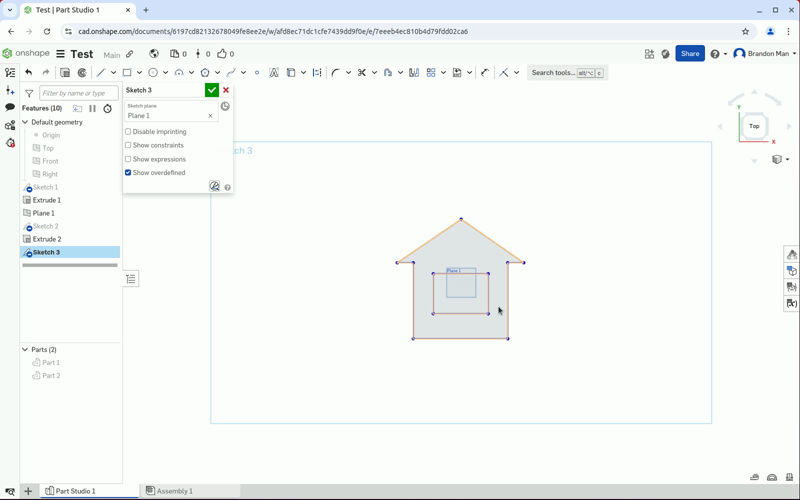
click(498, 306)
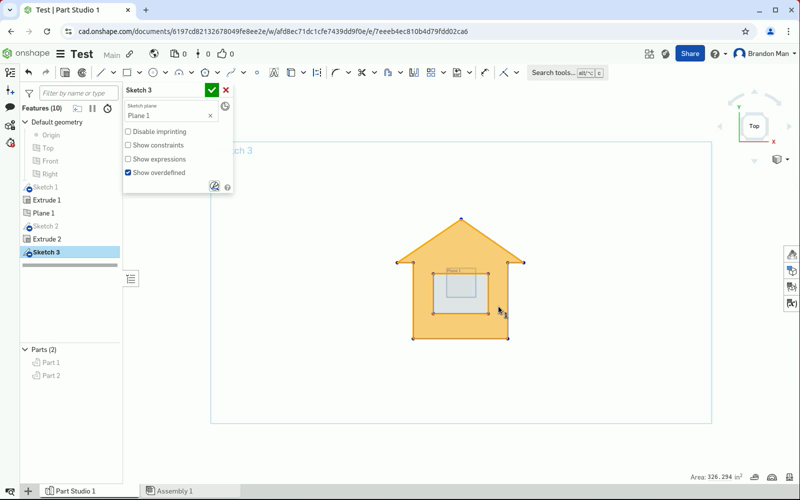
mouse_move(73, 352)
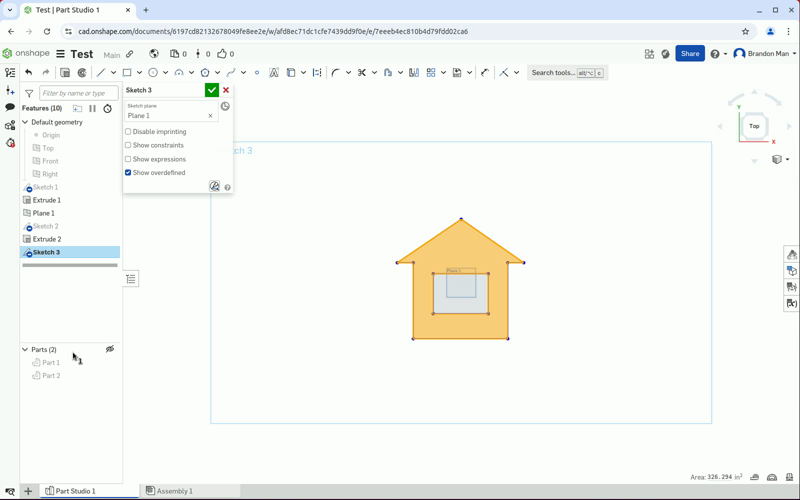
key(shift+y)
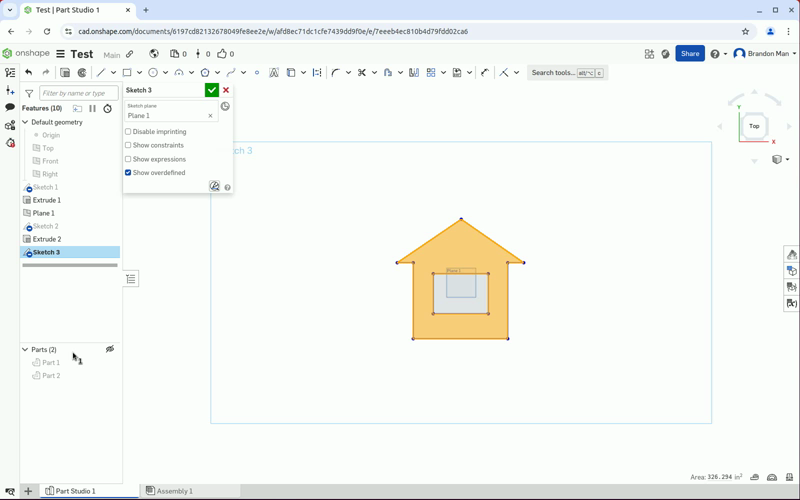
key(shift+e)
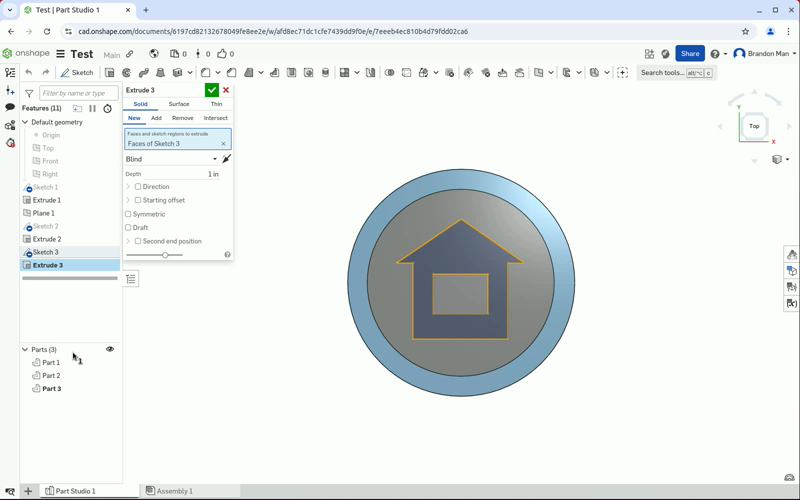
mouse_move(143, 106)
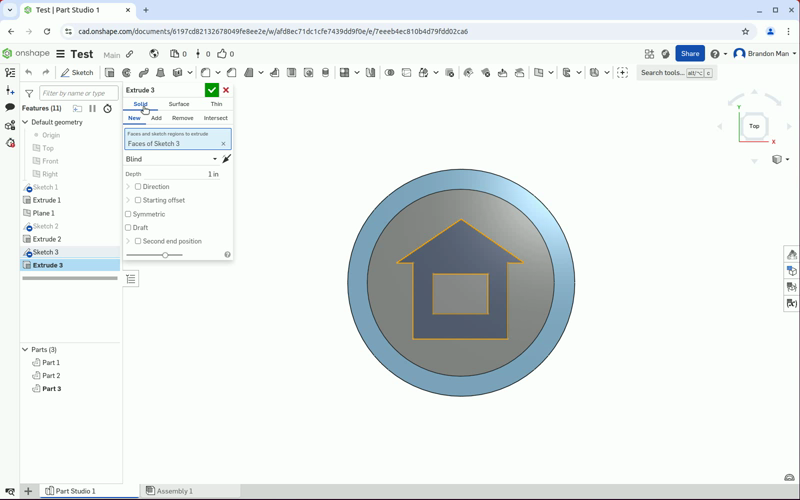
click(143, 106)
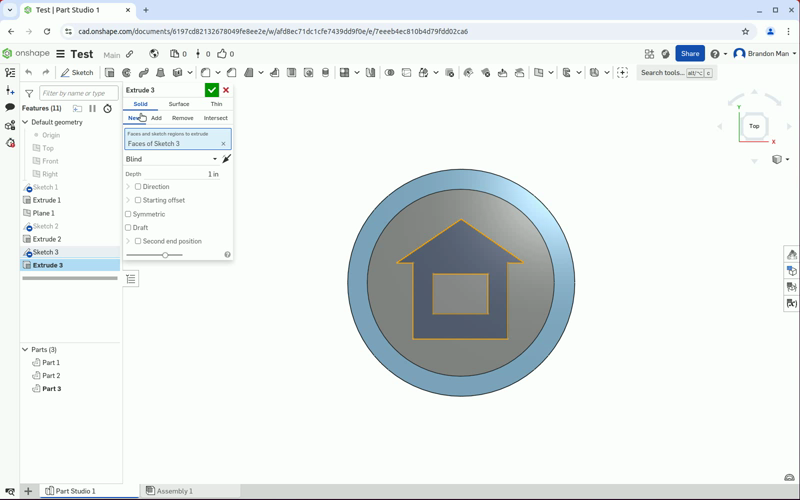
mouse_move(137, 120)
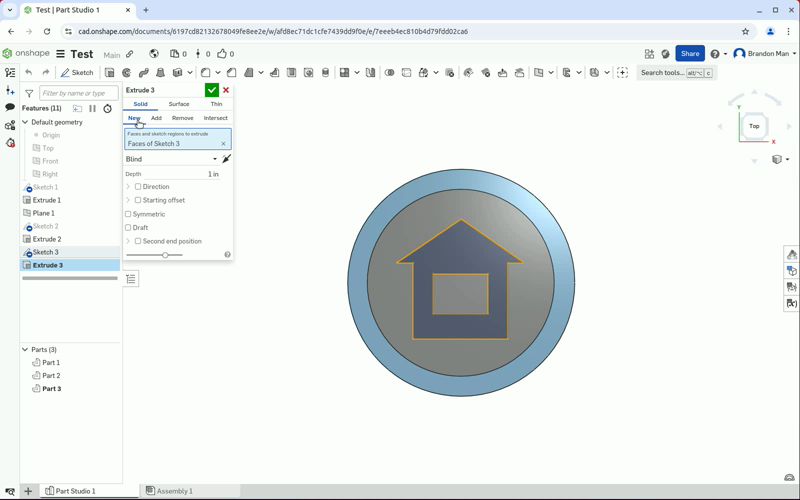
click(137, 120)
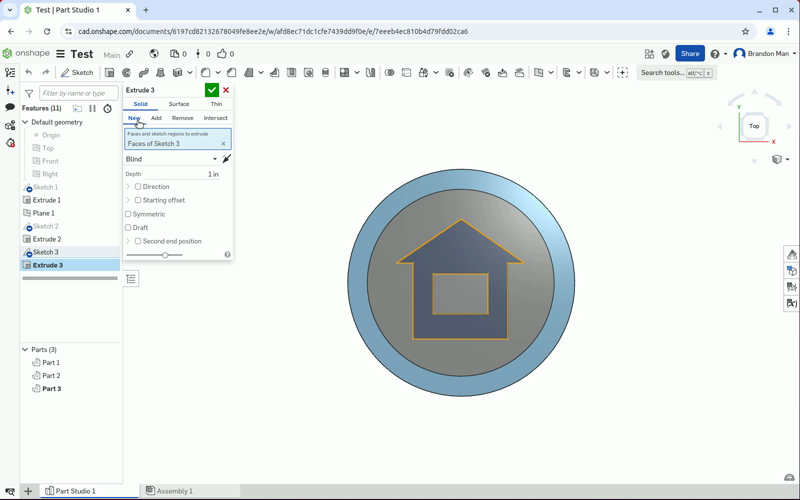
key(tab, 4)
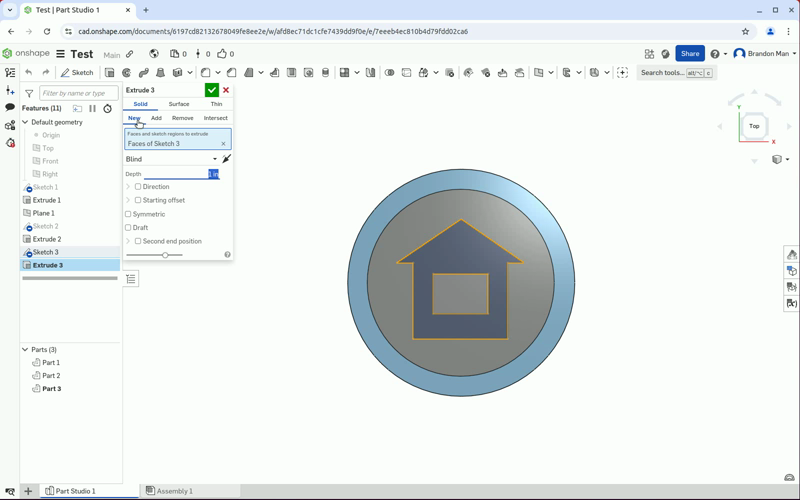
text(0.241)
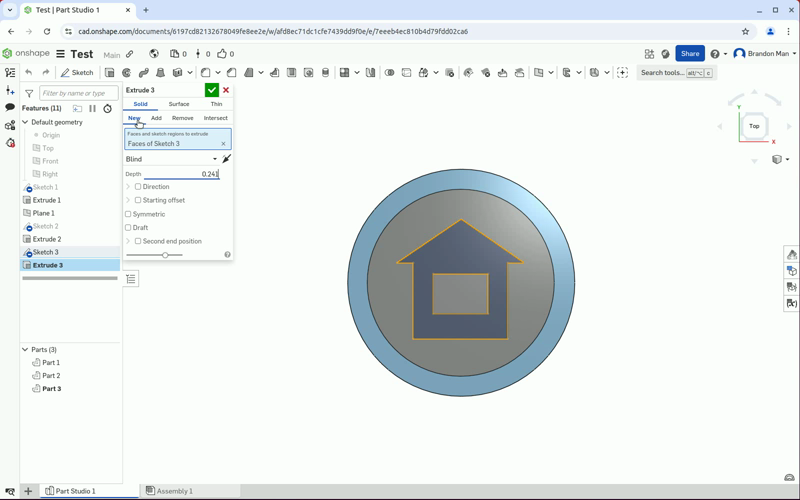
key(enter)
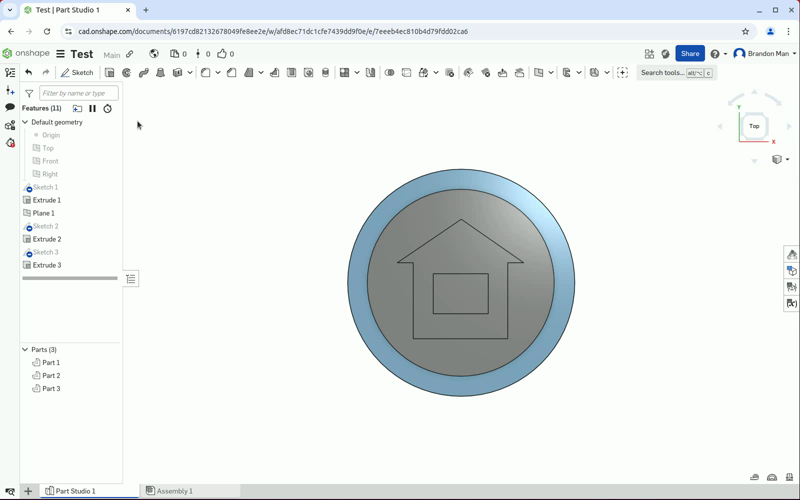
key(shift+h)
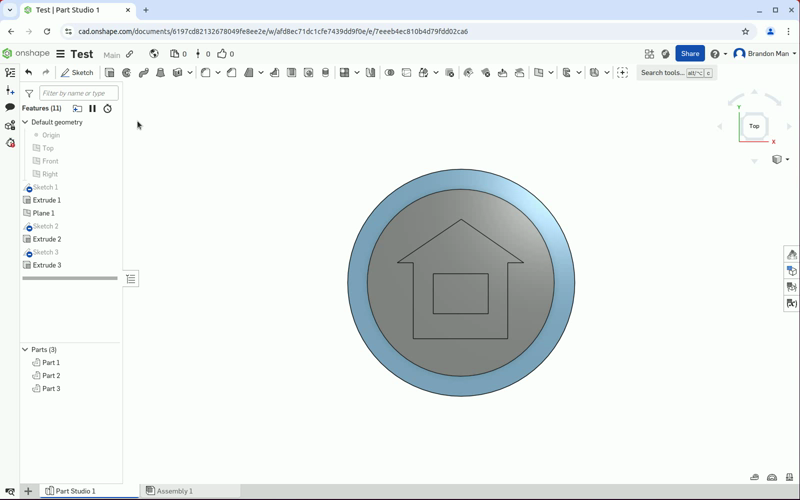
key(shift+h)
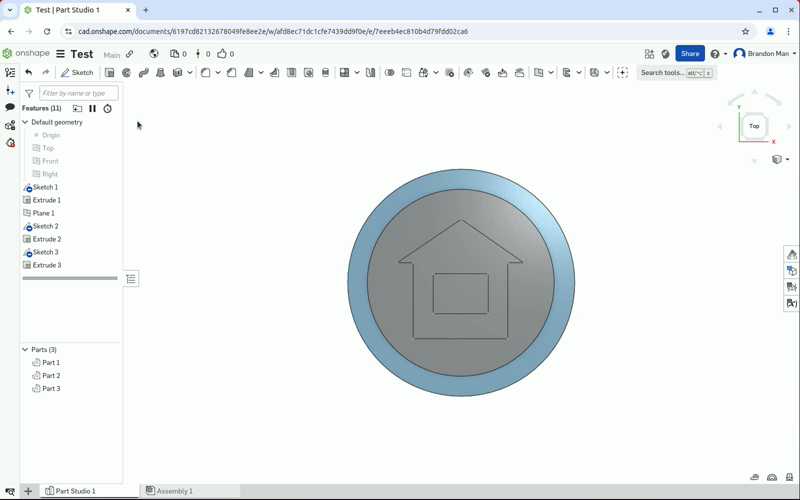
key(shift+7)
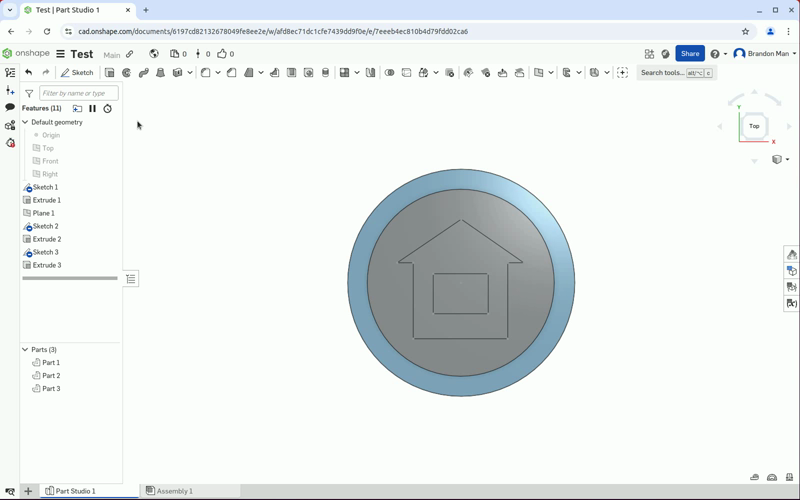
key(up, 3)
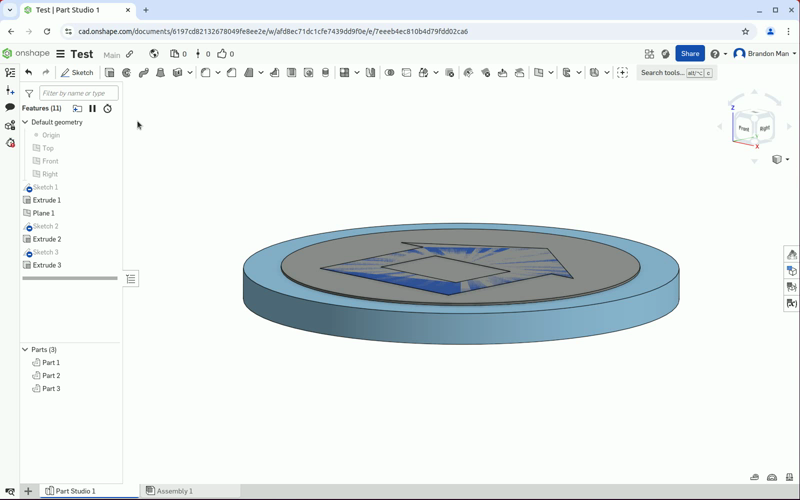
key(left, 3)
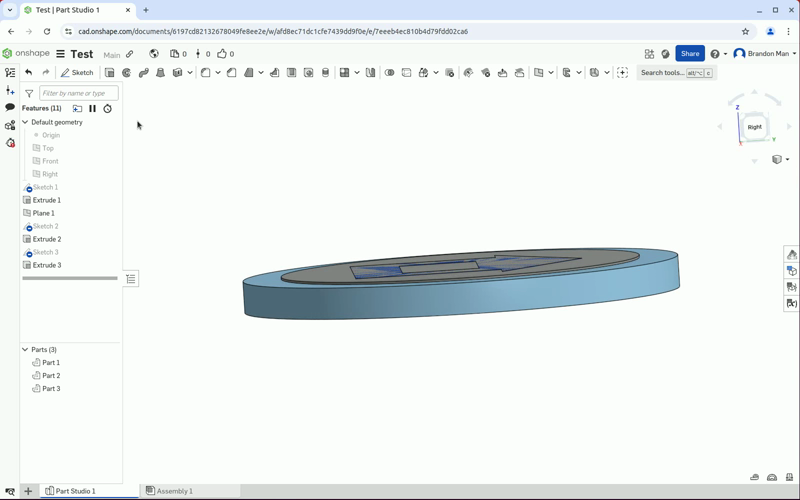
key(right, 3)
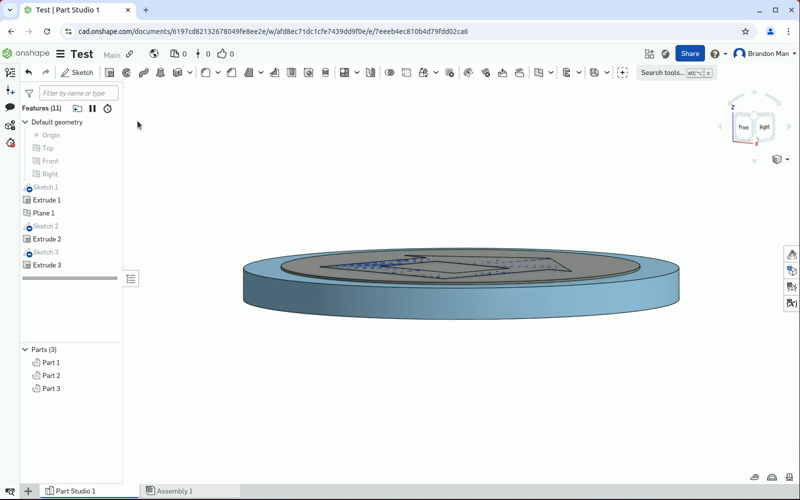
key(down, 3)
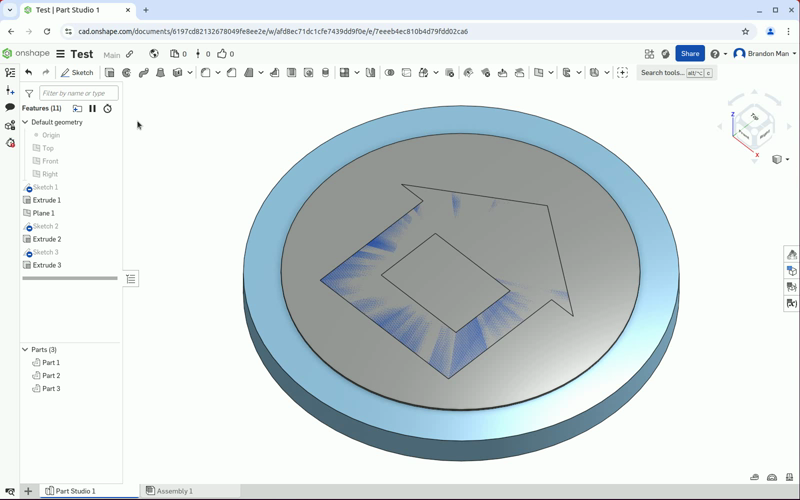
mouse_move(73, 189)
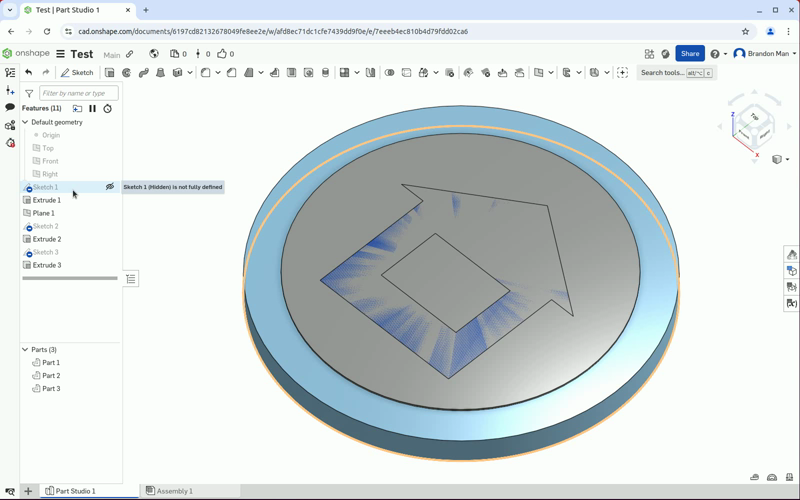
click(73, 189)